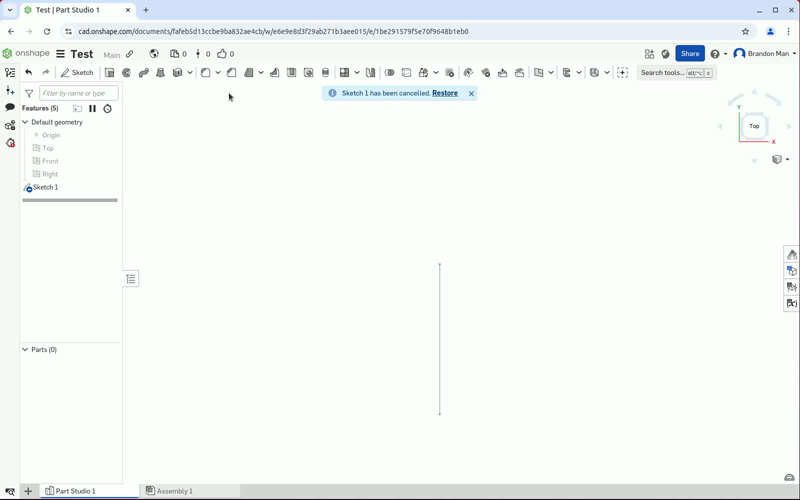
key(shift+h)
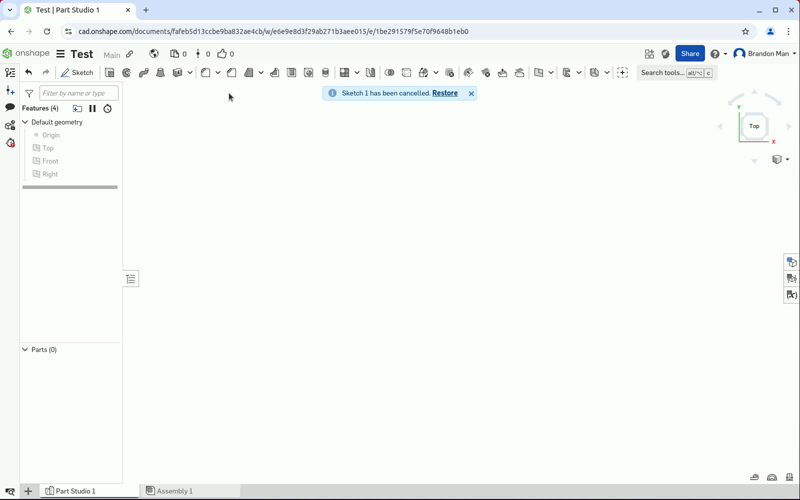
mouse_move(73, 352)
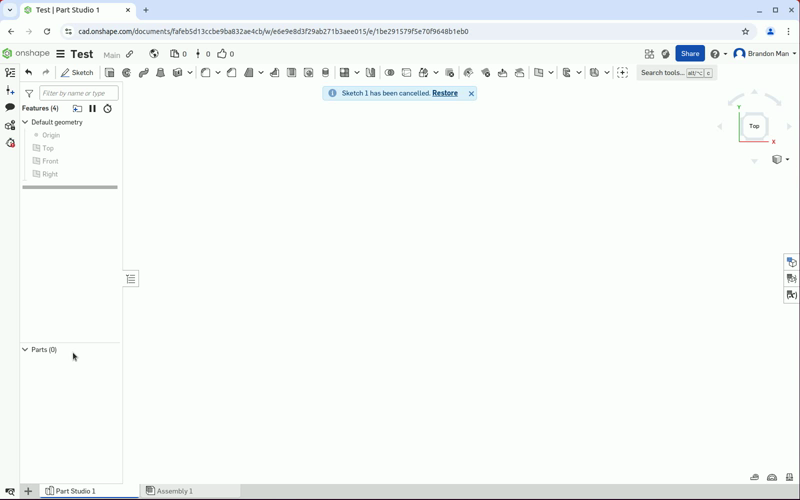
key(y)
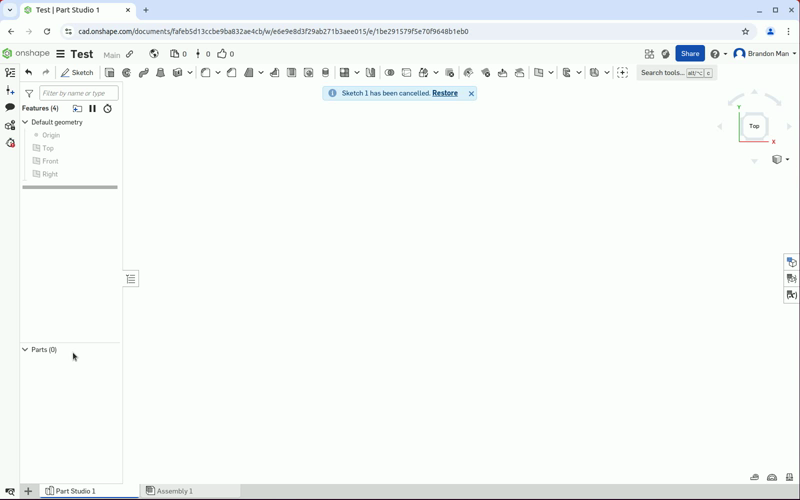
key(shift+p)
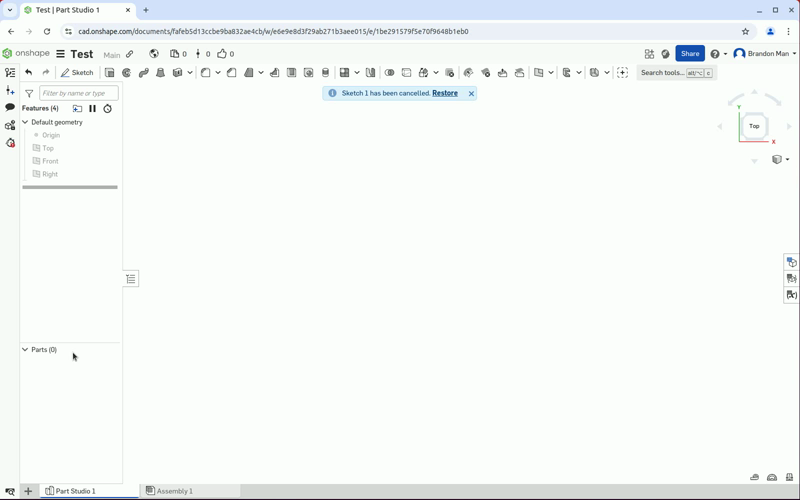
key(space)
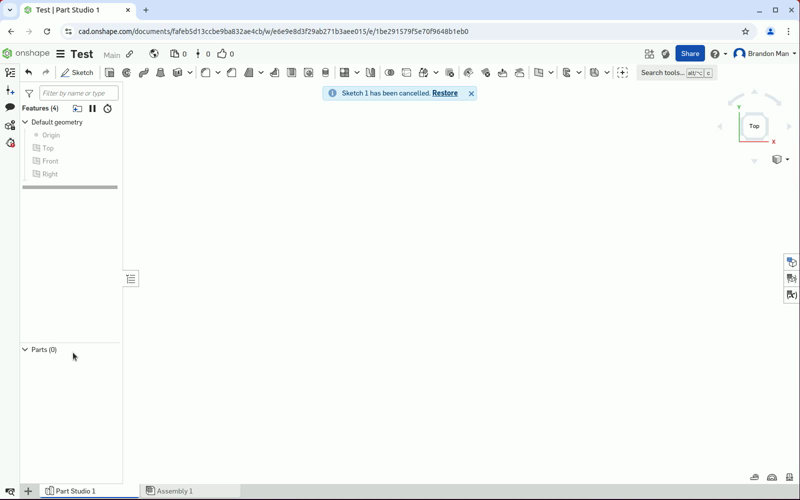
key_down(shift)
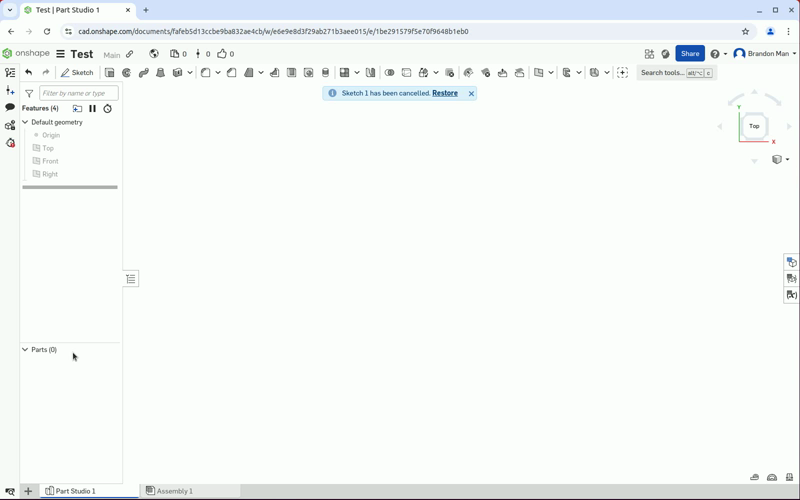
key(up)
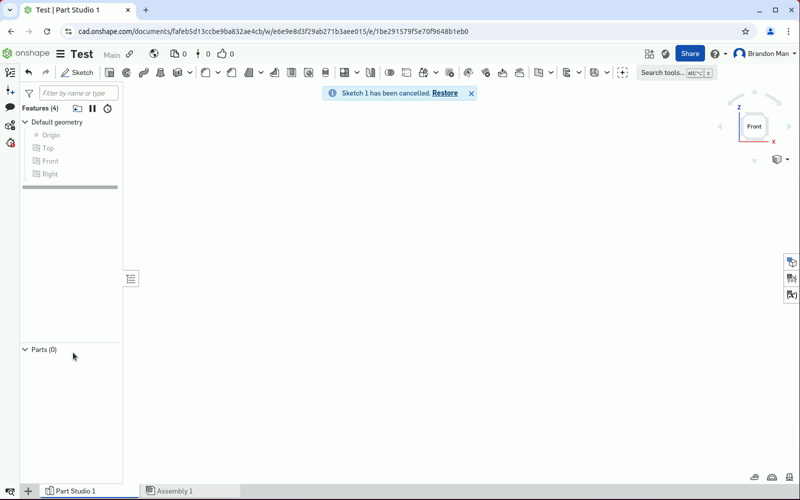
key_up(shift)
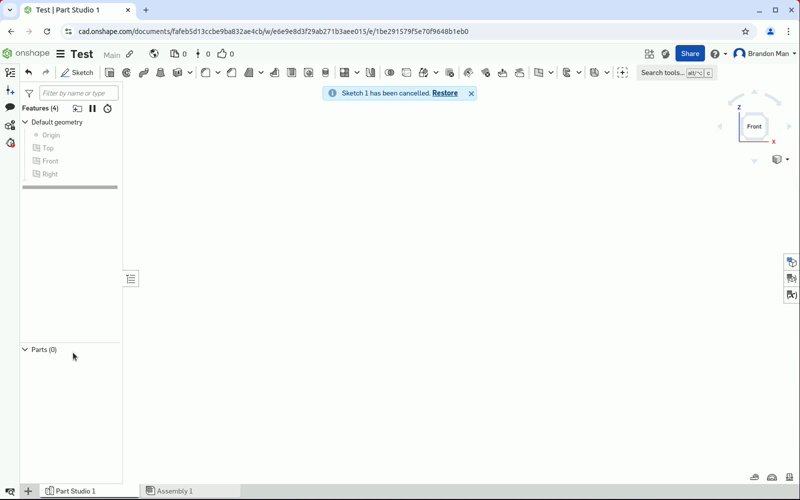
mouse_move(73, 352)
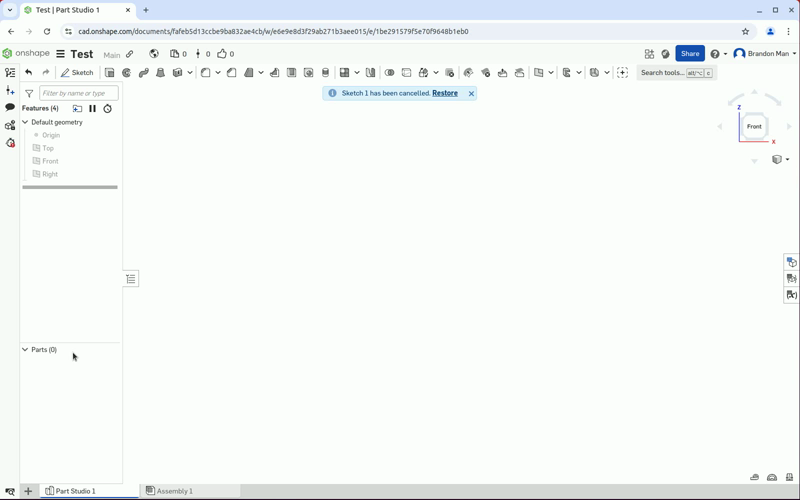
key(shift+y)
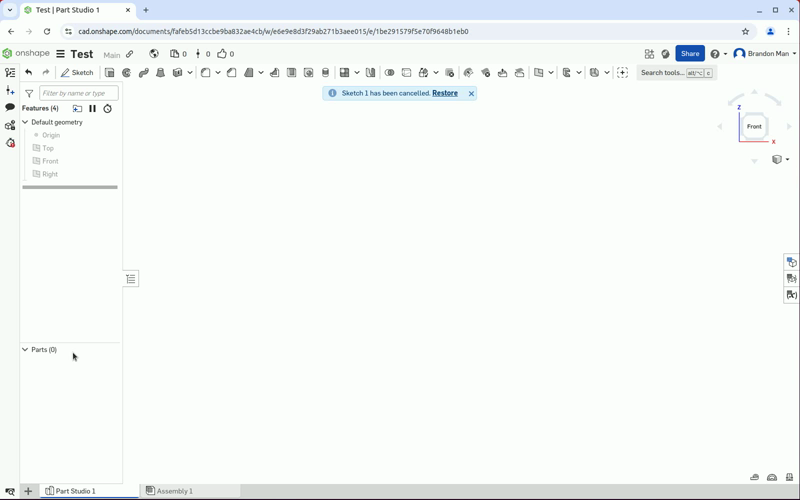
key(shift+s)
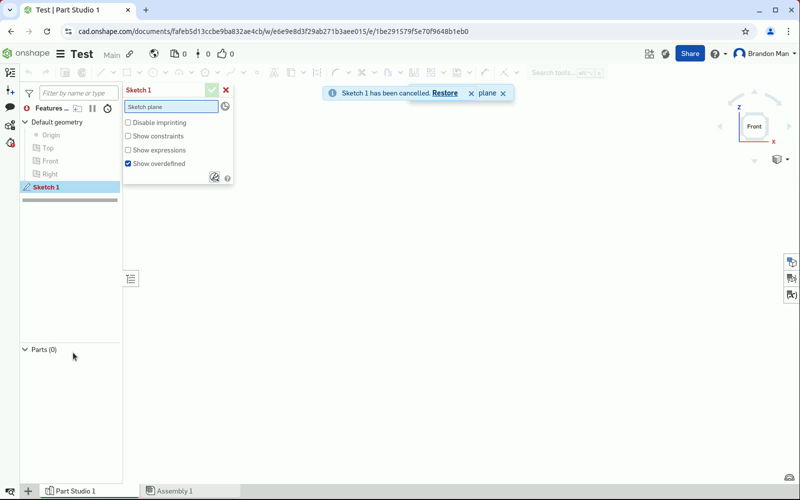
mouse_move(73, 163)
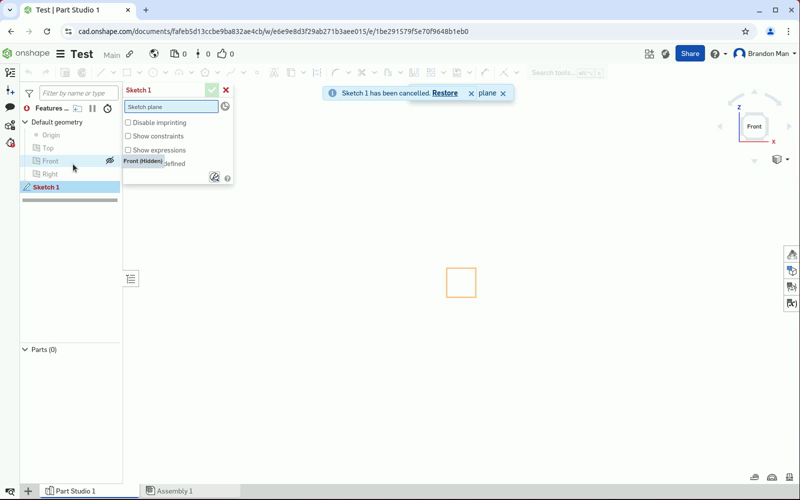
click(73, 163)
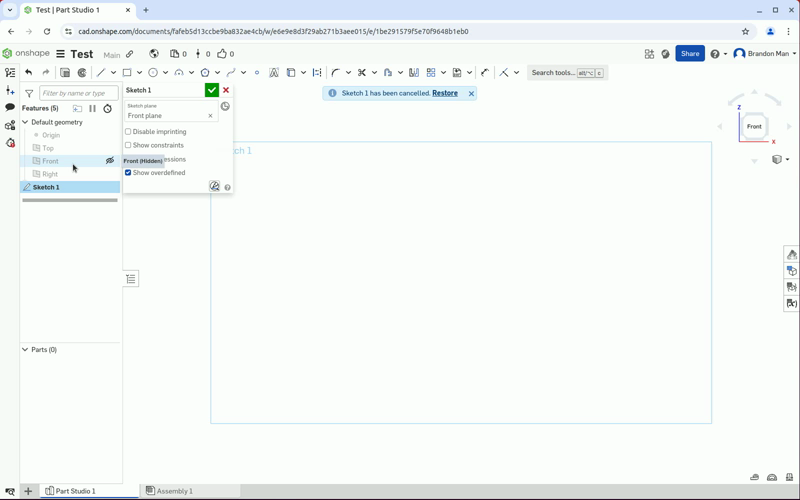
mouse_move(73, 352)
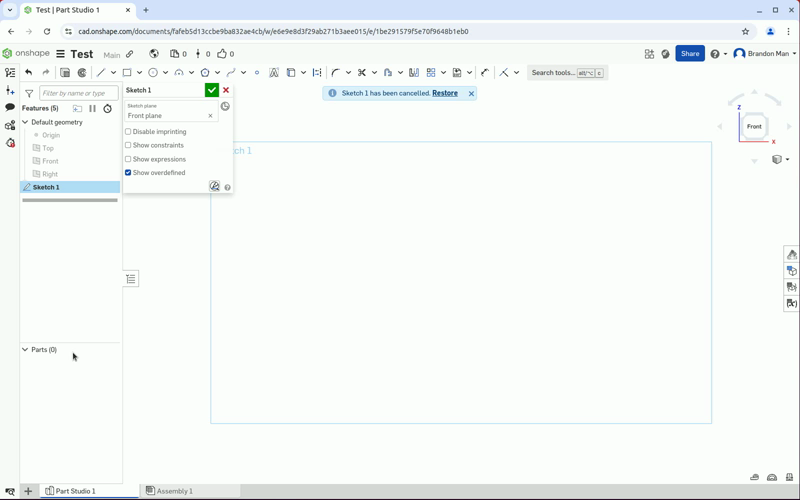
key(y)
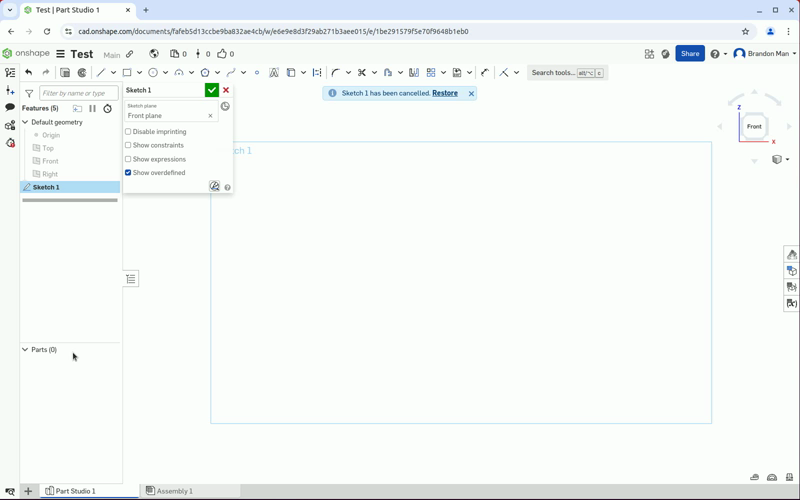
key(l)
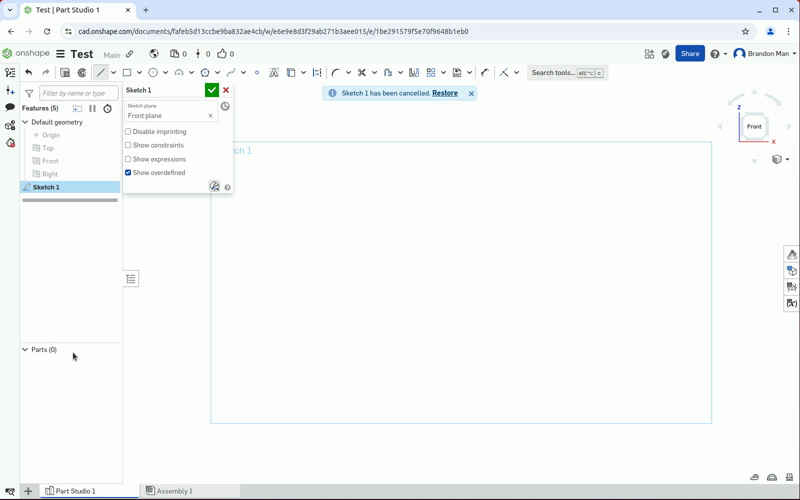
key_down(shift)
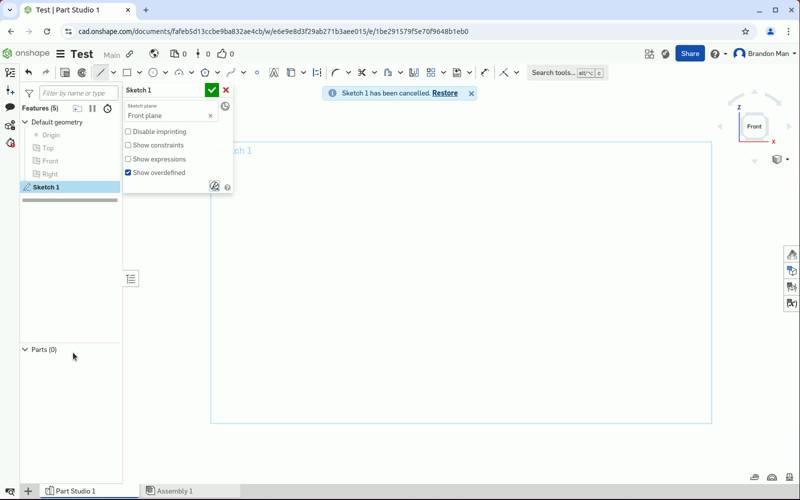
mouse_move(348, 342)
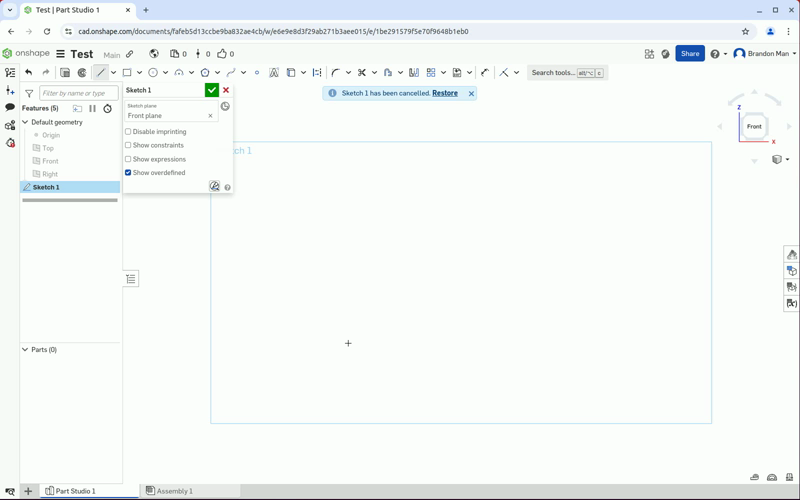
click(348, 342)
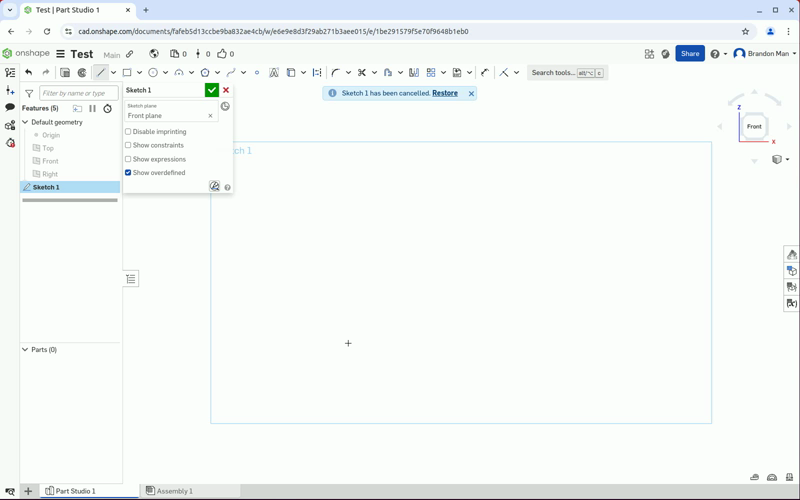
key_up(shift)
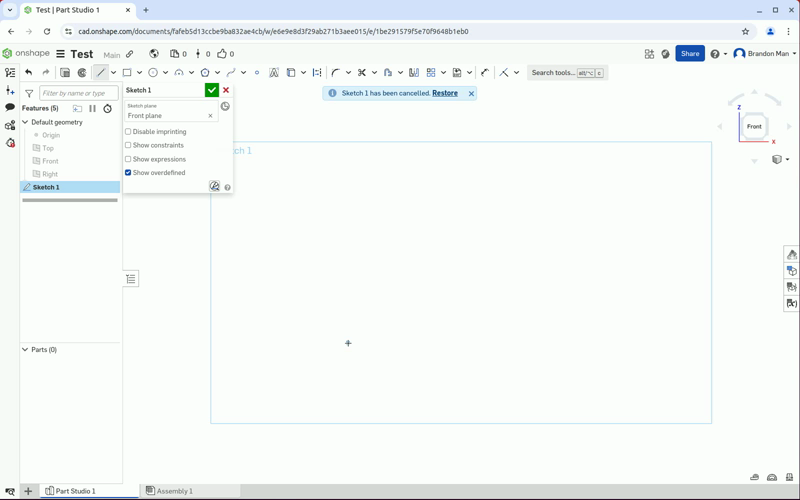
key_down(shift)
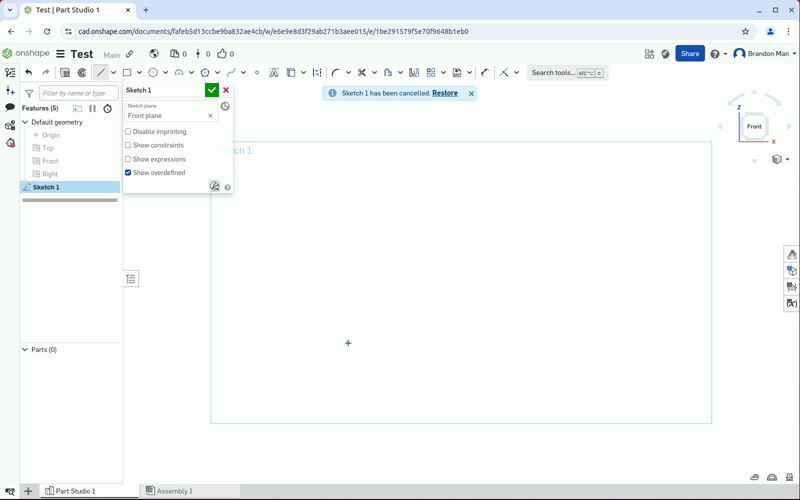
mouse_move(421, 342)
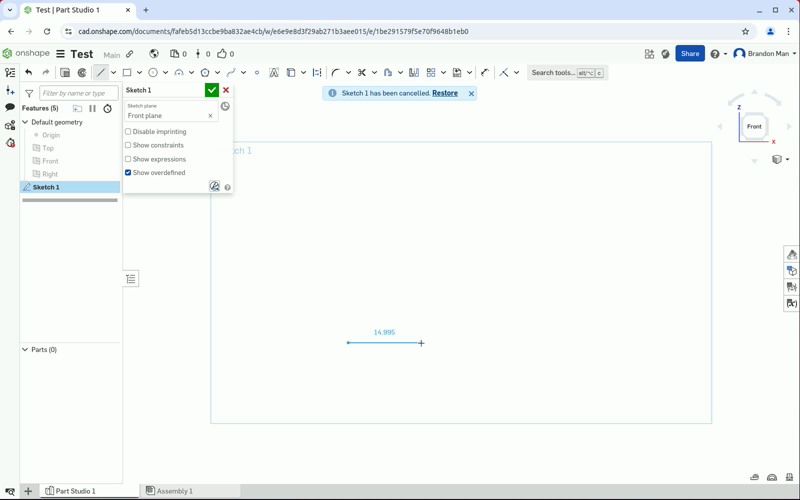
click(421, 342)
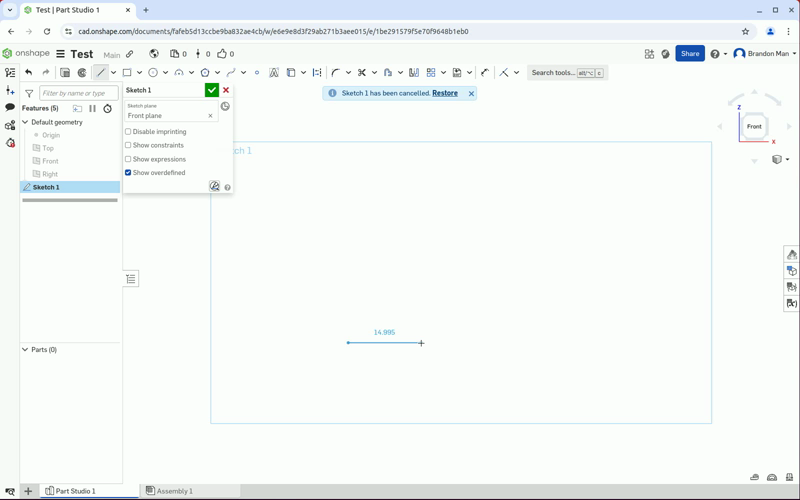
key_up(shift)
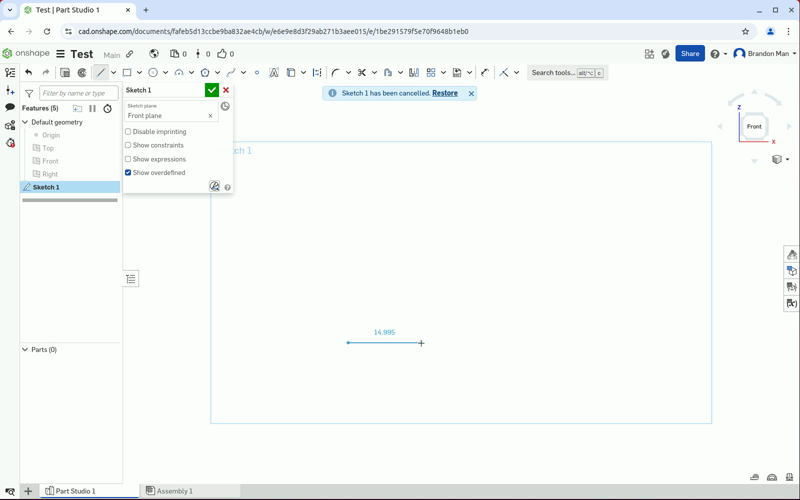
key_down(shift)
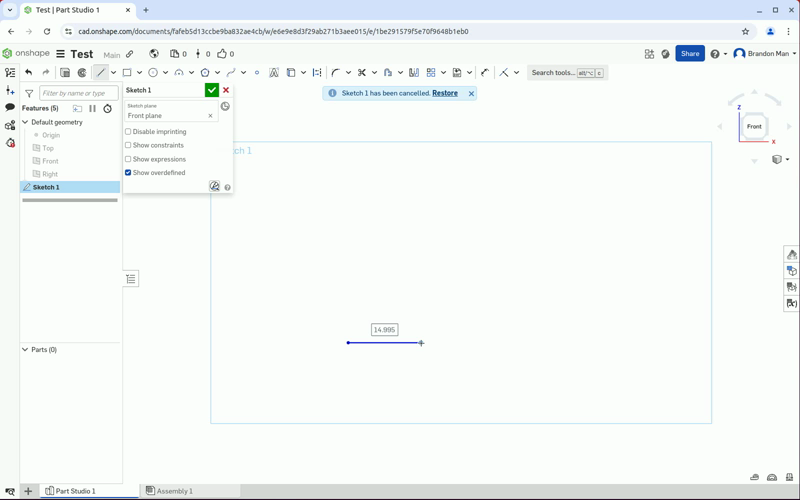
mouse_move(399, 241)
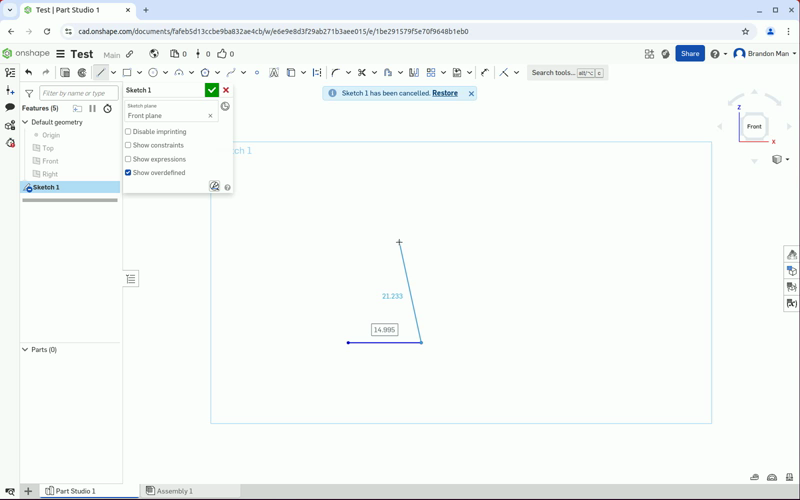
click(399, 241)
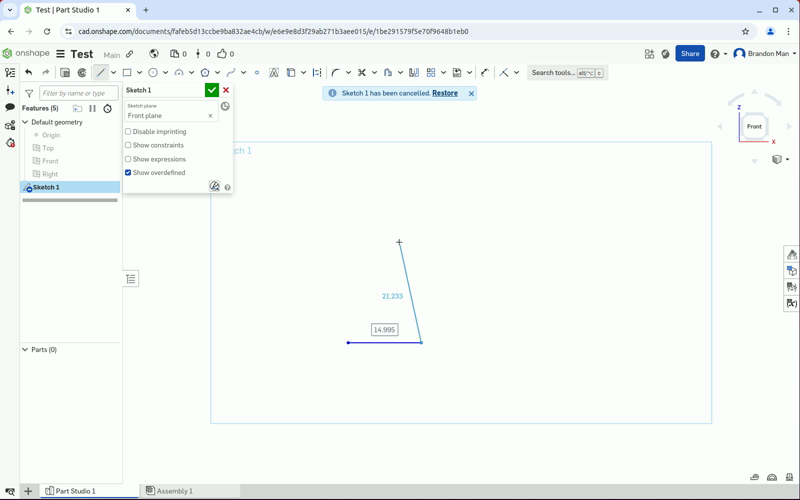
key_up(shift)
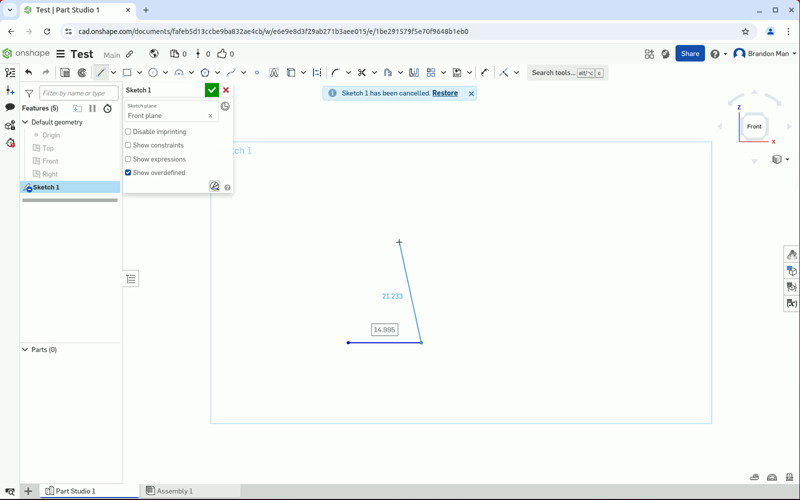
key_down(shift)
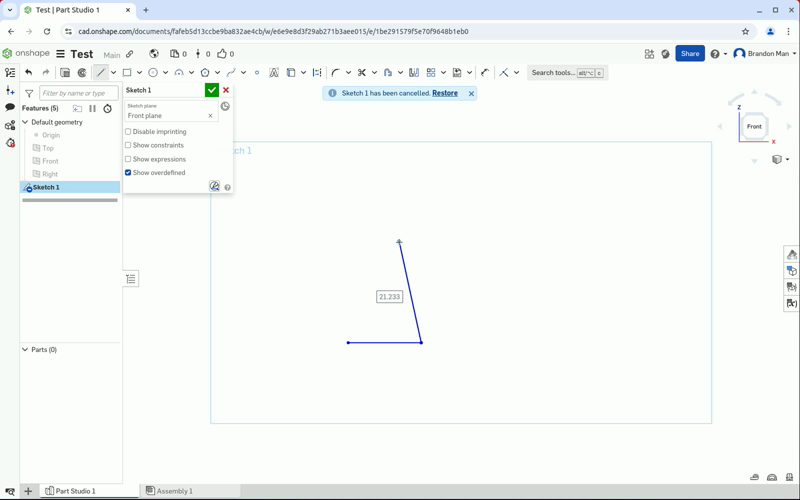
mouse_move(429, 241)
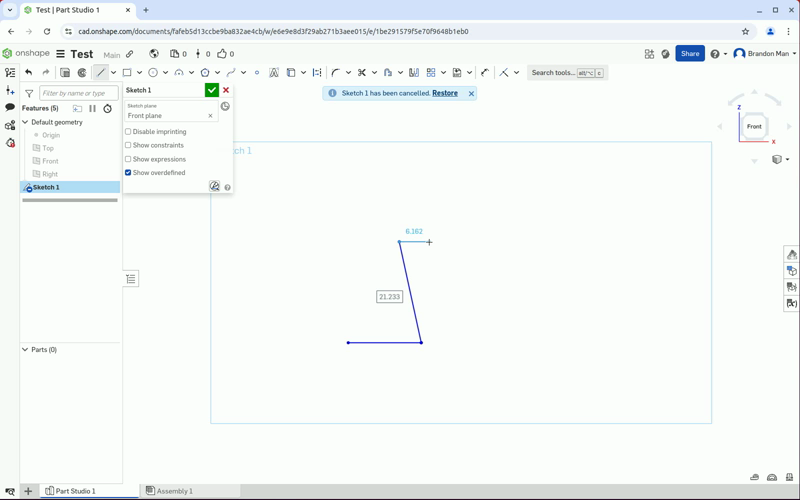
mouse_move(348, 241)
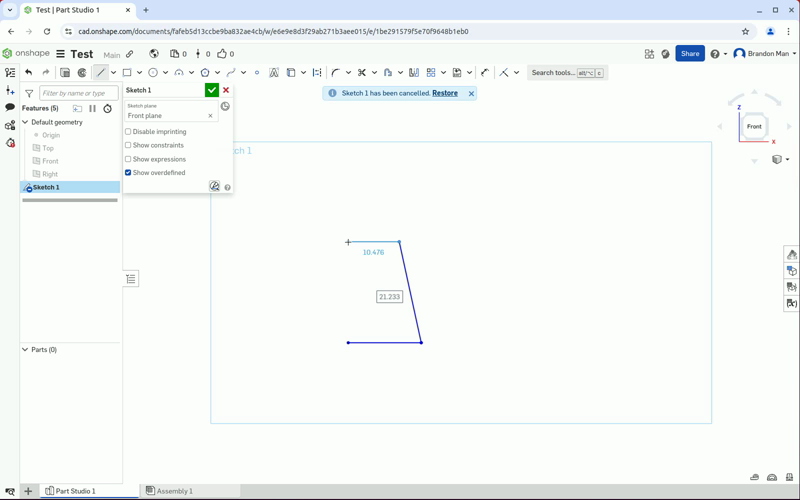
click(348, 241)
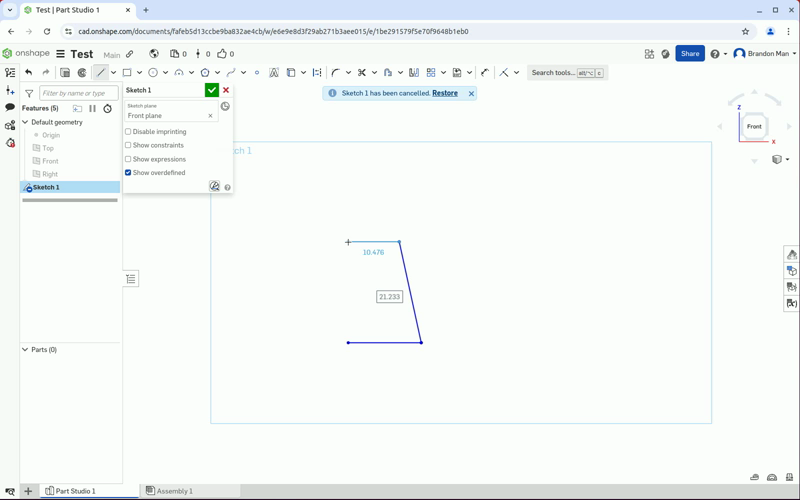
key_up(shift)
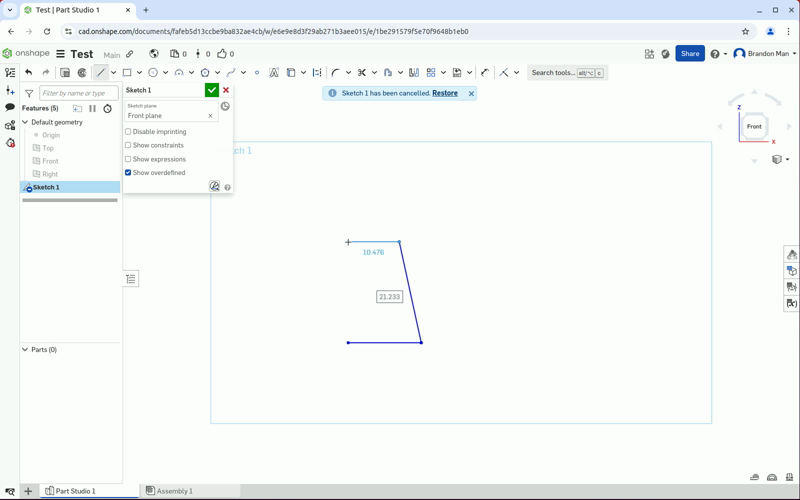
key_down(shift)
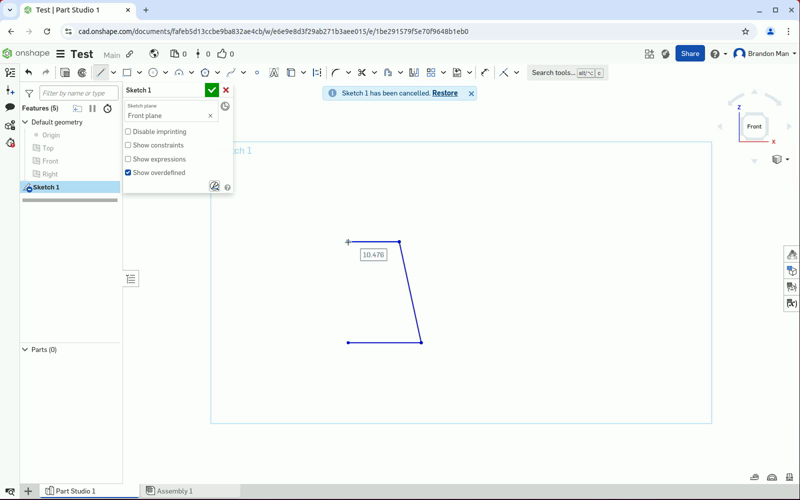
mouse_move(348, 342)
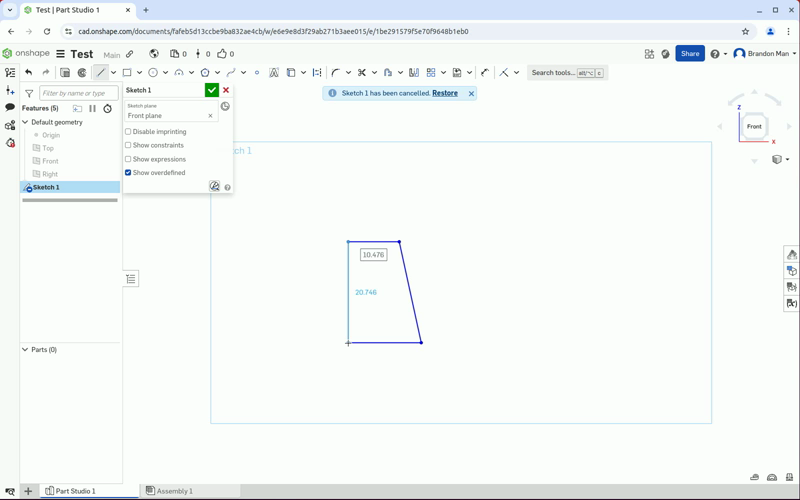
key_up(shift)
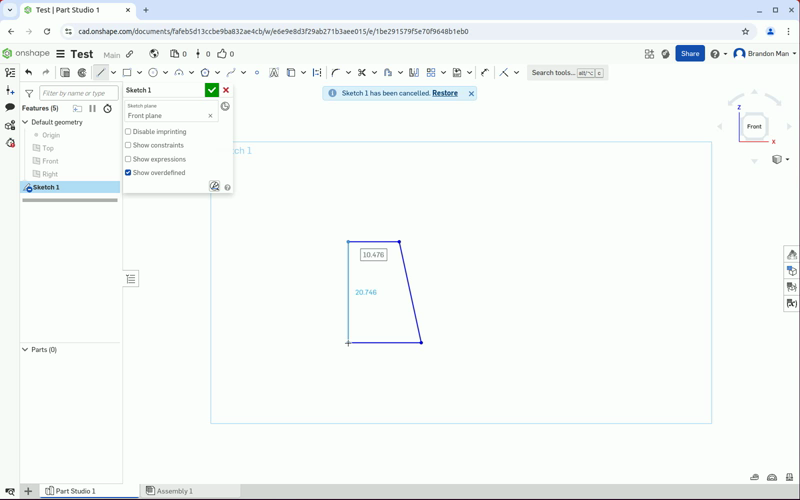
click(348, 342)
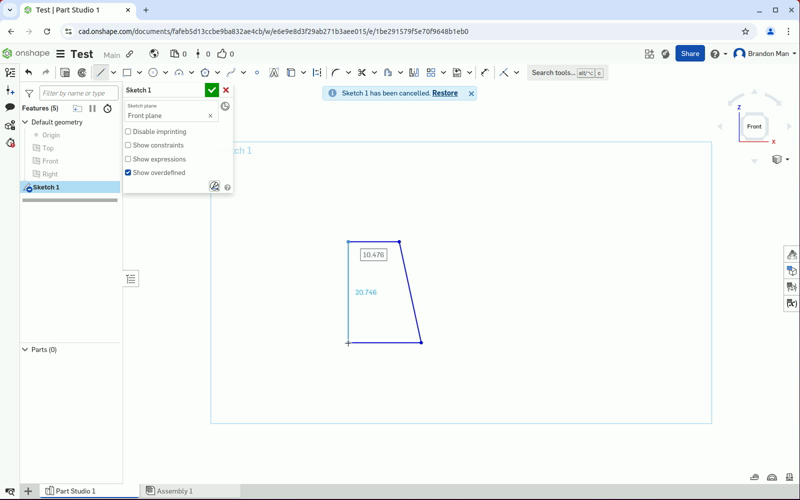
key(esc)
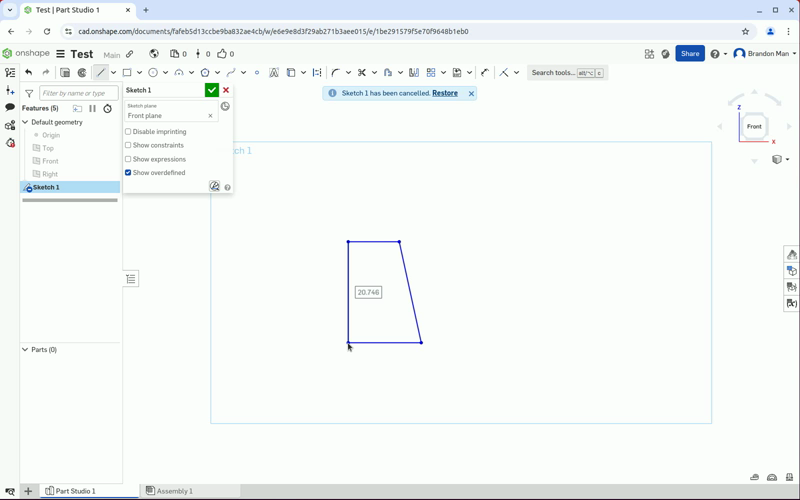
mouse_move(384, 262)
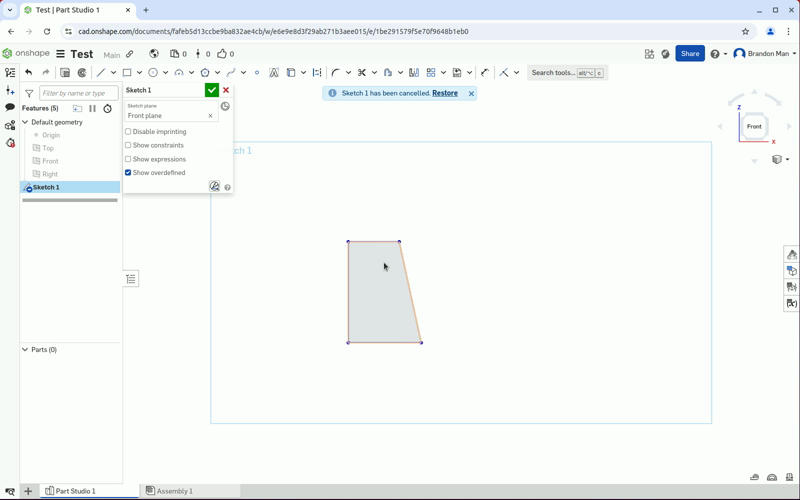
click(384, 262)
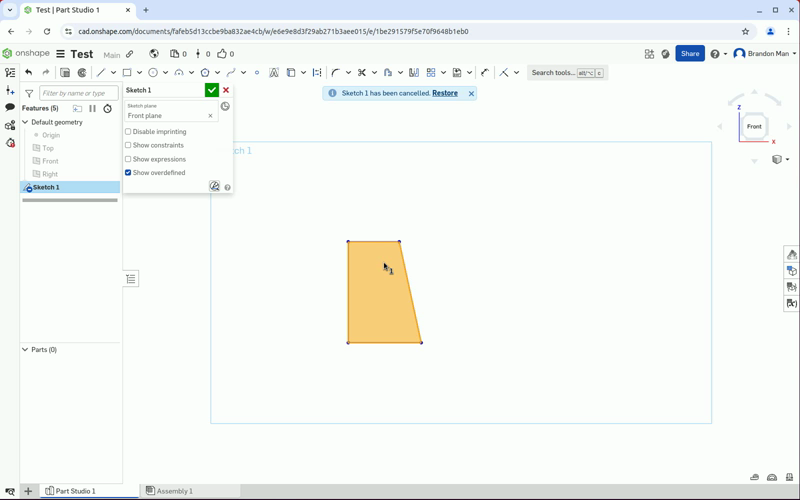
mouse_move(73, 352)
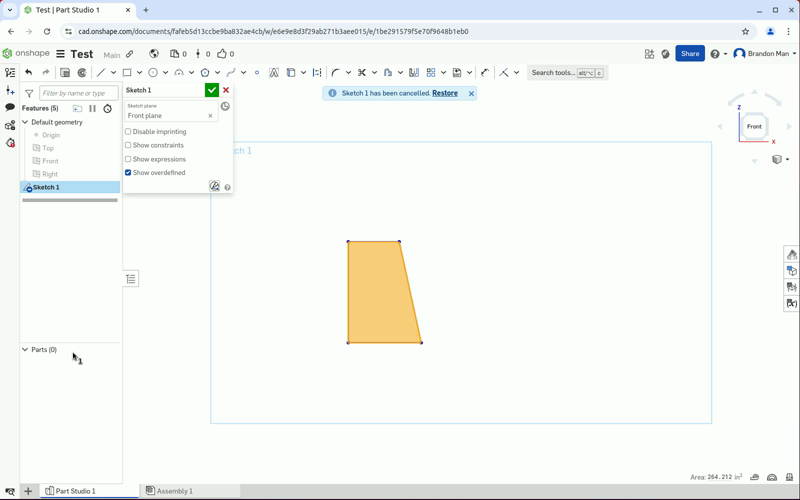
key(shift+y)
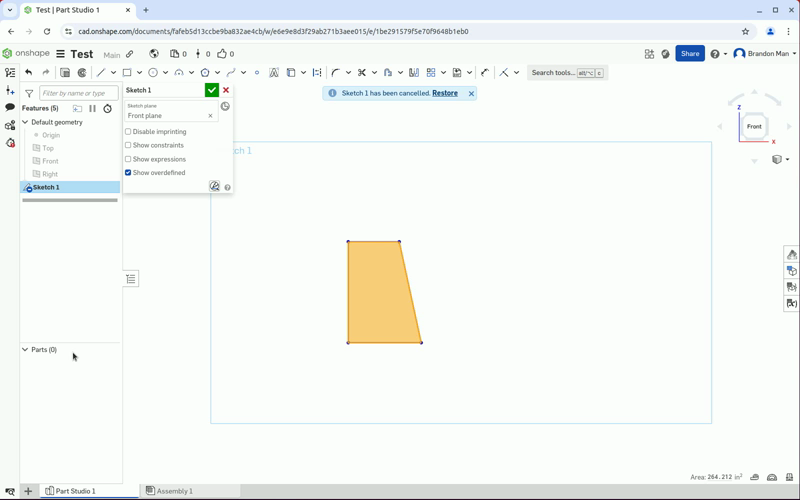
key(shift+e)
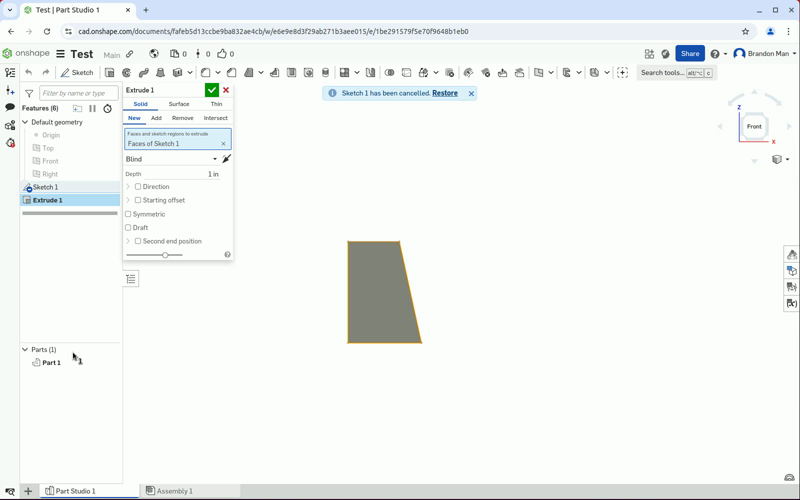
mouse_move(143, 106)
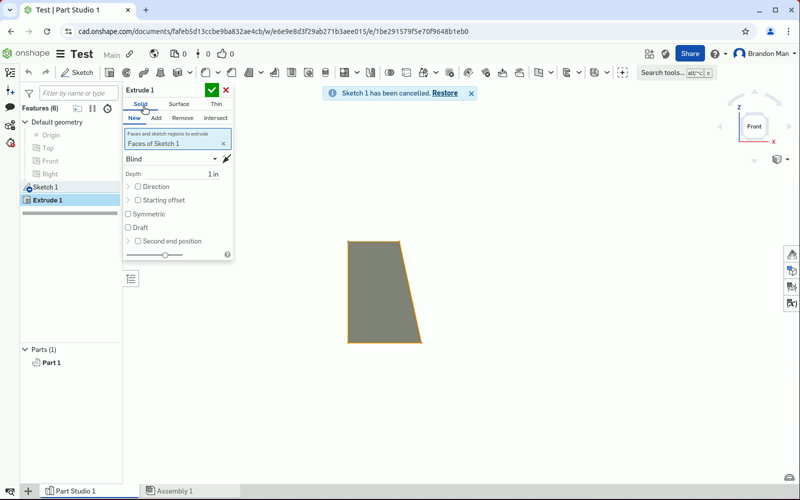
click(143, 106)
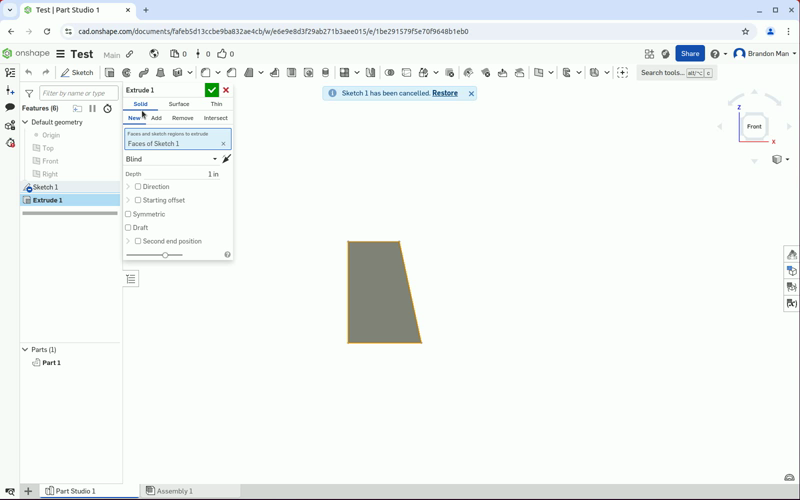
mouse_move(137, 120)
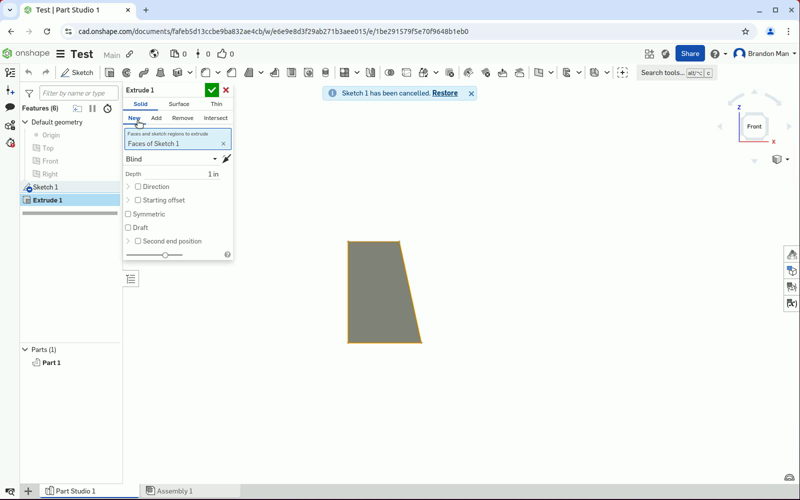
click(137, 120)
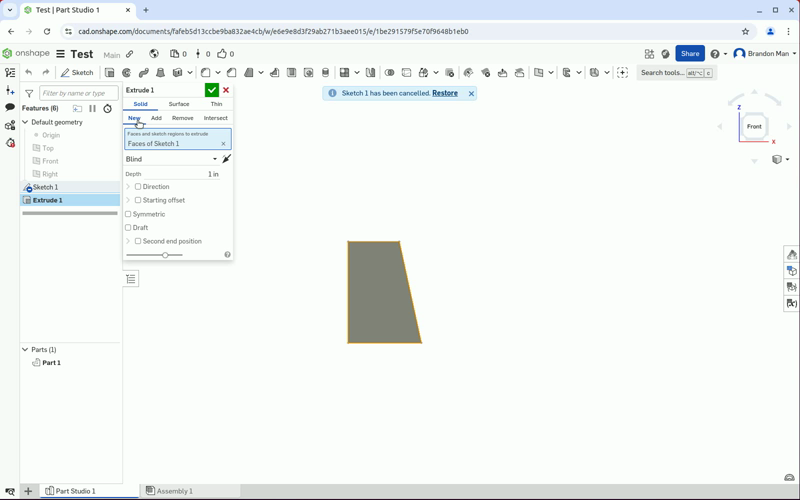
key(tab, 4)
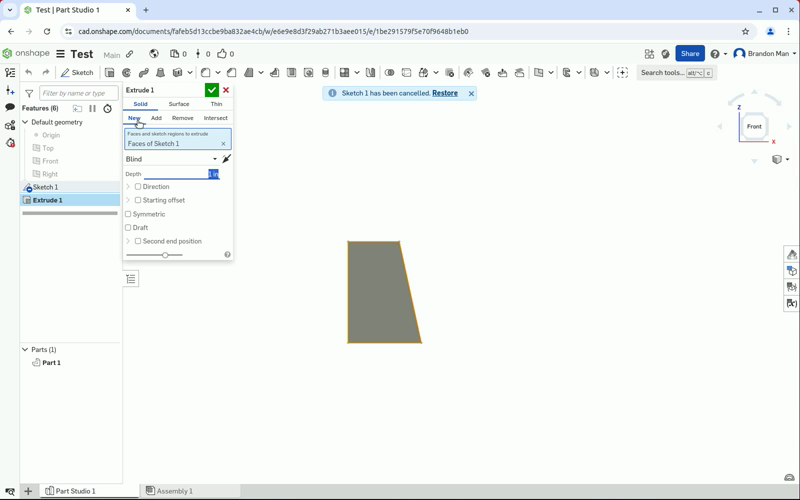
text(11.313)
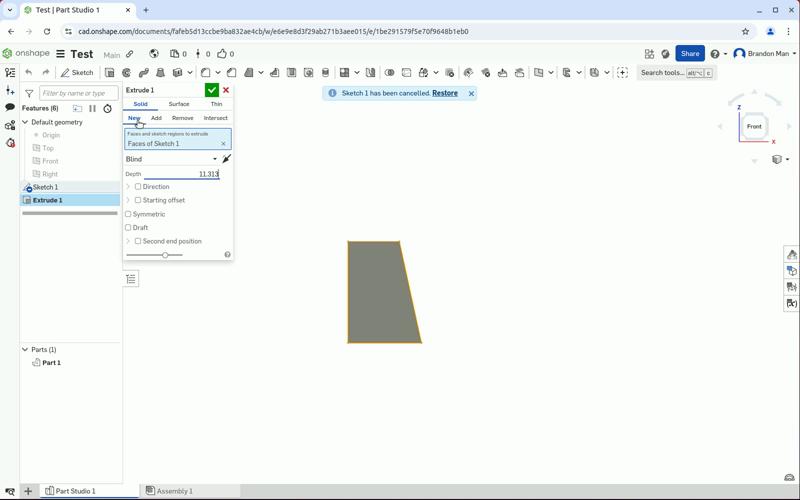
key(enter)
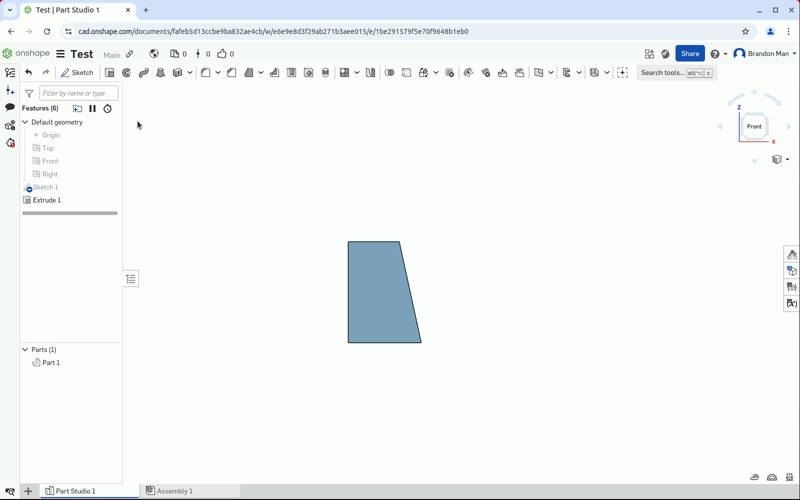
key(shift+h)
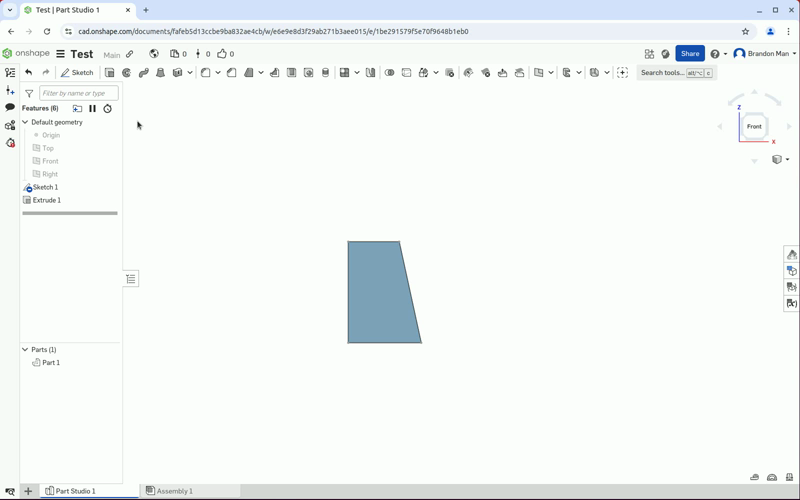
key(shift+h)
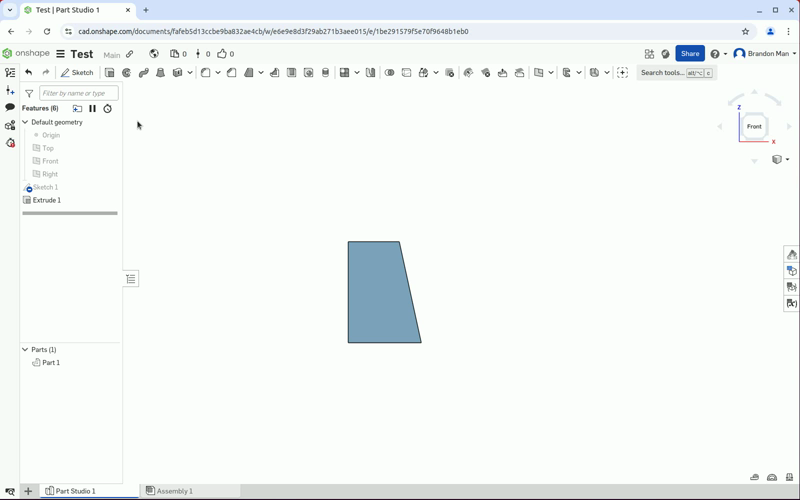
mouse_move(73, 189)
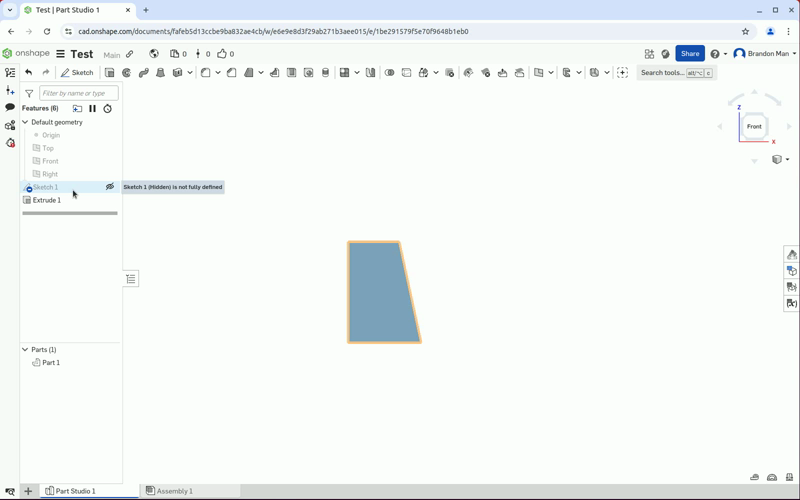
click(73, 189)
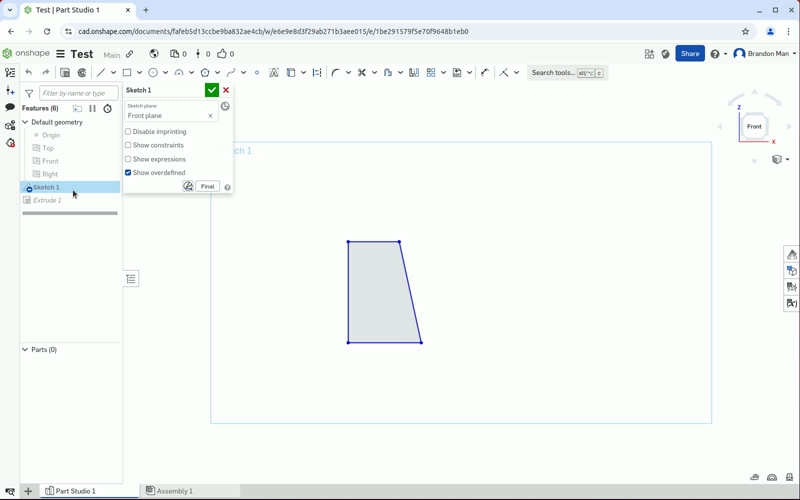
mouse_move(229, 92)
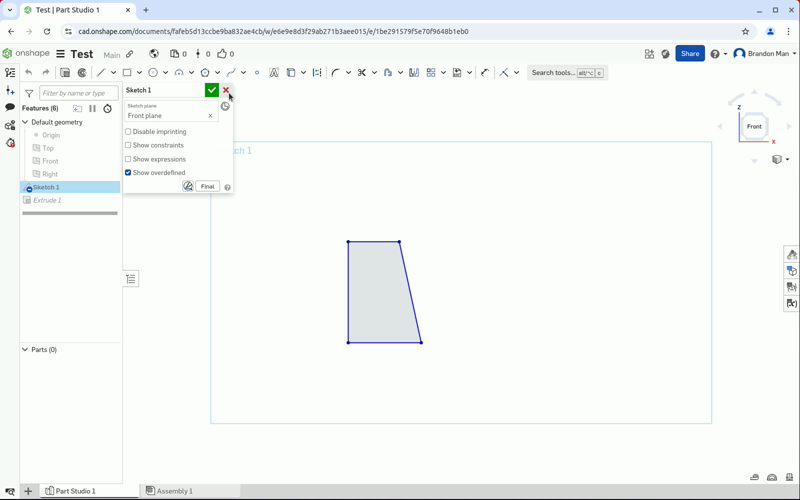
click(229, 92)
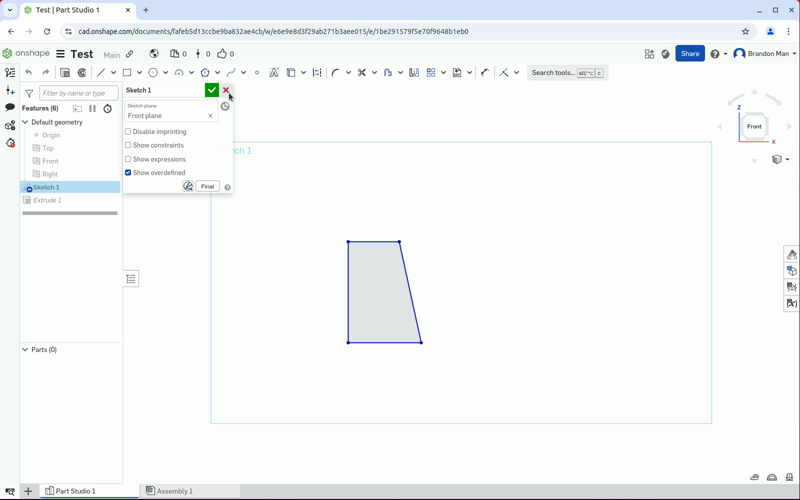
key(shift+s)
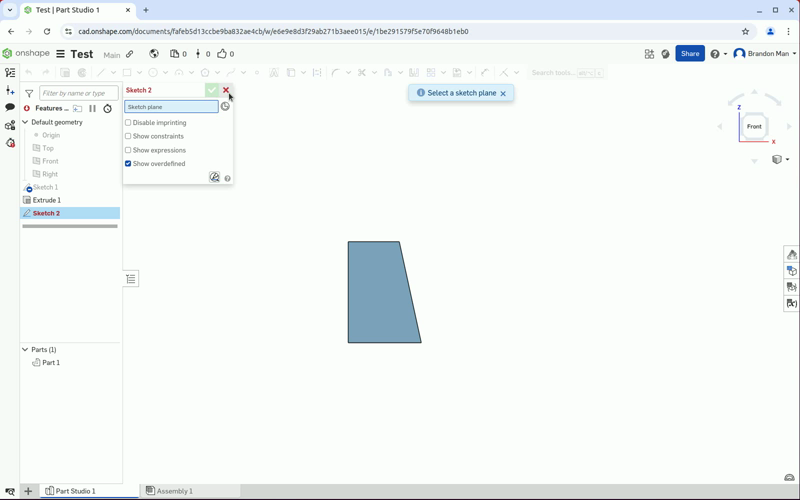
mouse_move(73, 163)
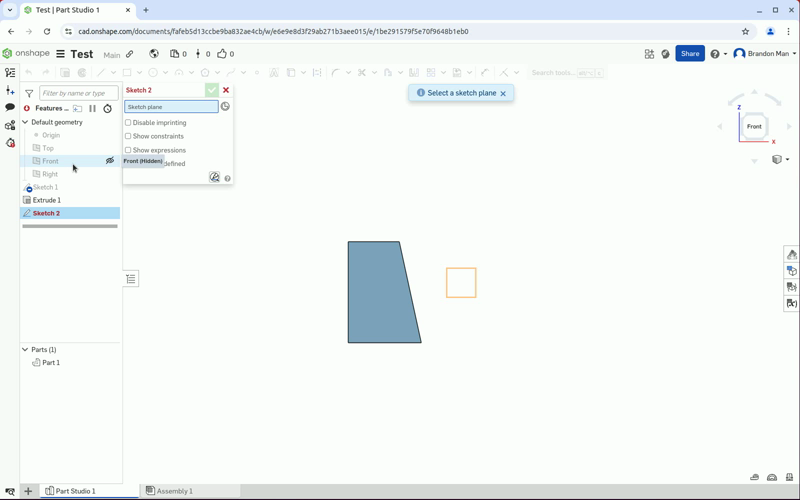
click(73, 163)
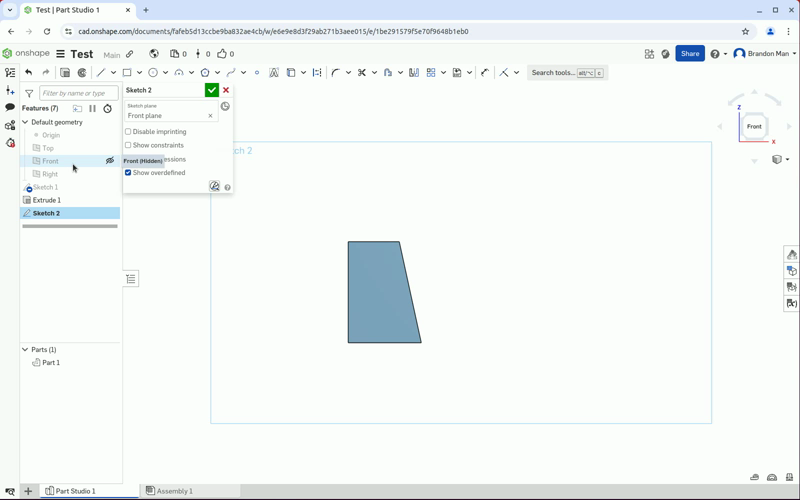
mouse_move(73, 352)
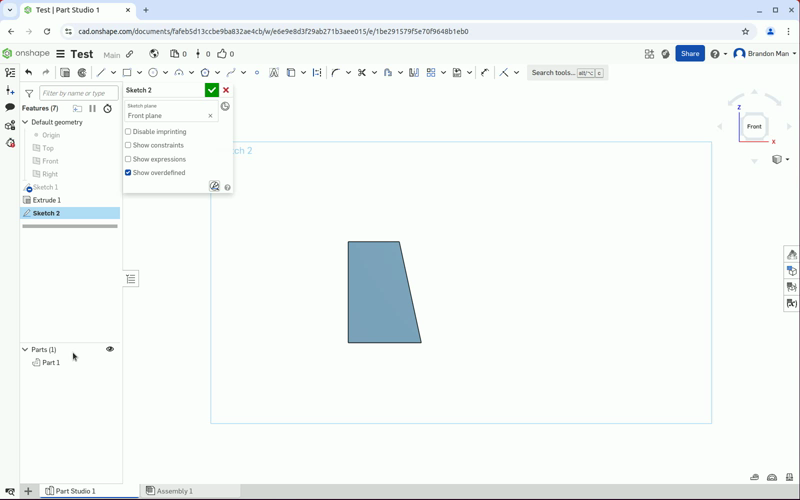
key(y)
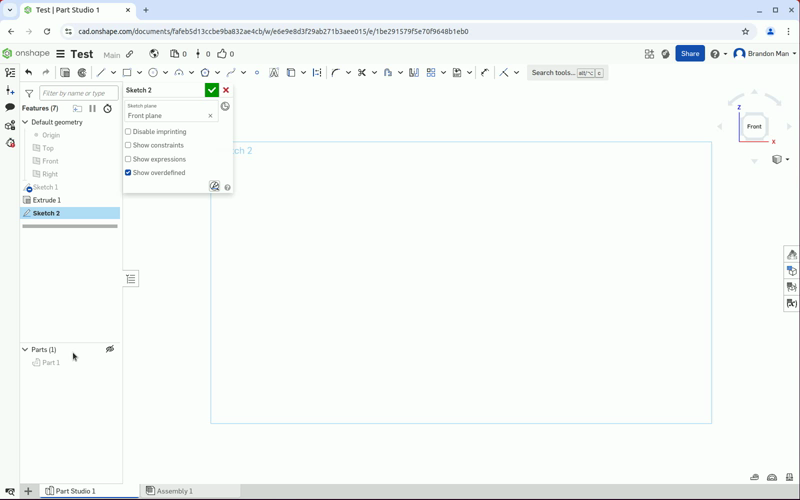
key(l)
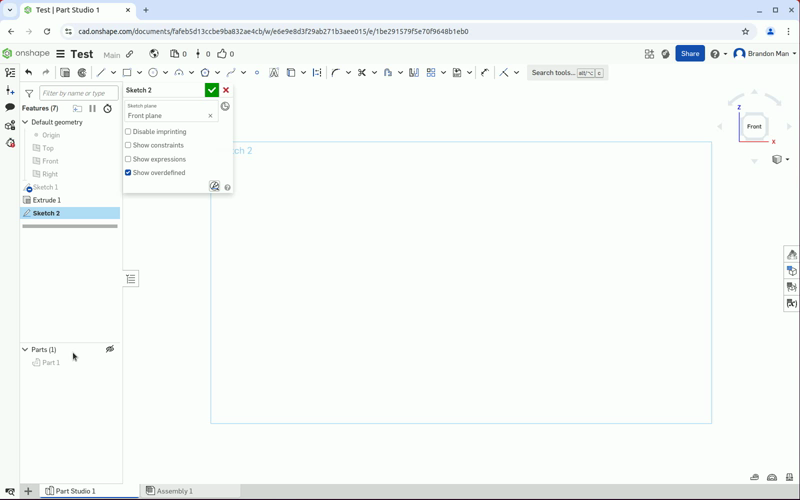
key_down(shift)
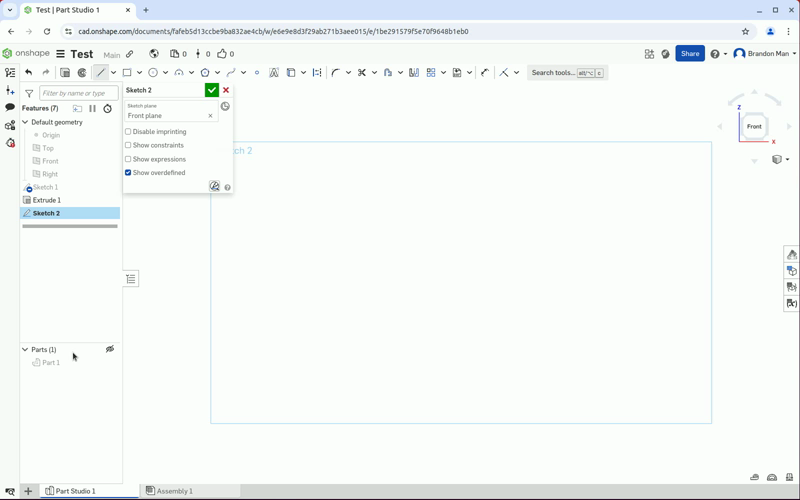
mouse_move(398, 241)
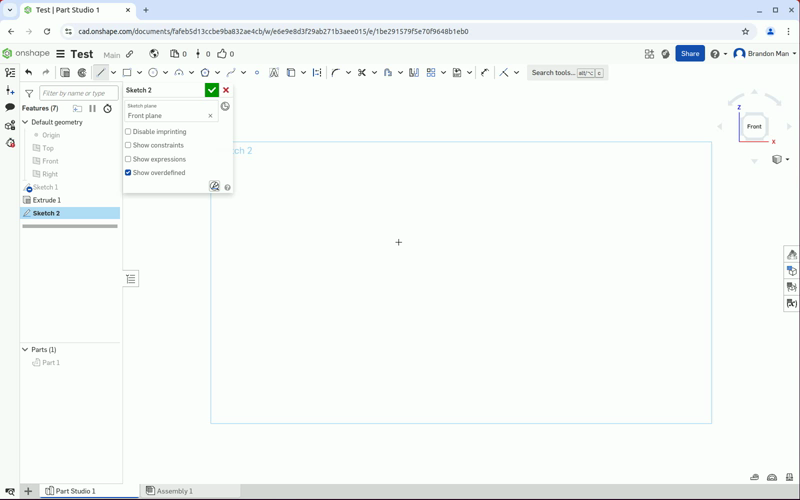
click(398, 241)
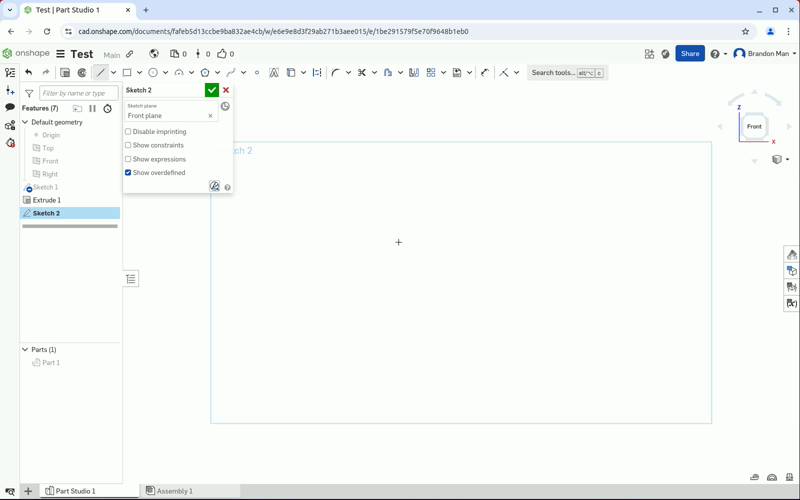
key_up(shift)
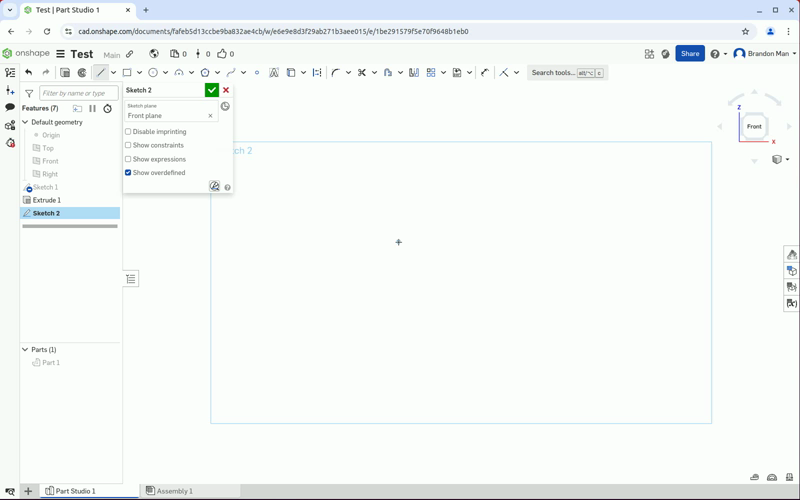
key_down(shift)
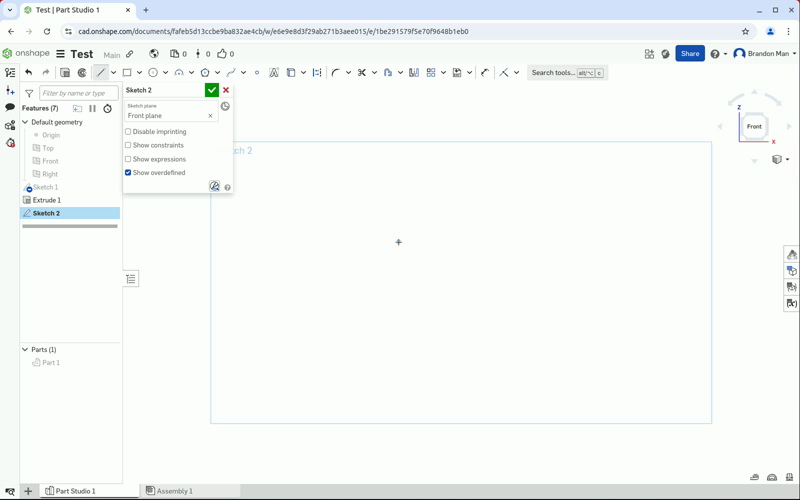
mouse_move(421, 342)
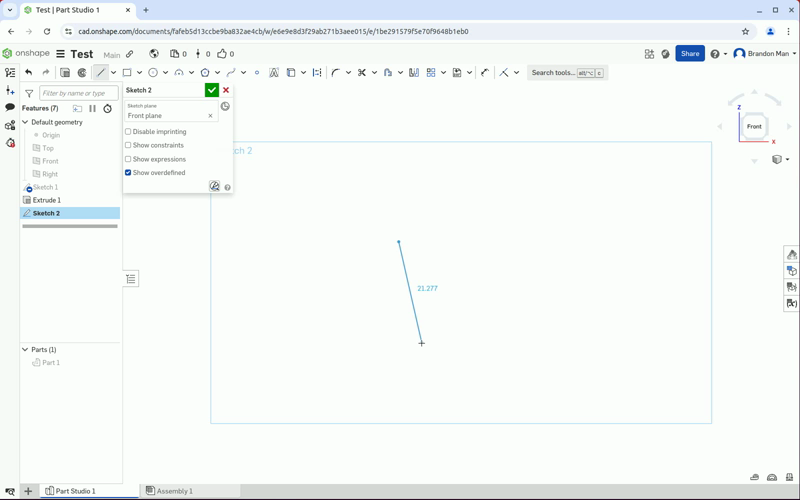
click(421, 342)
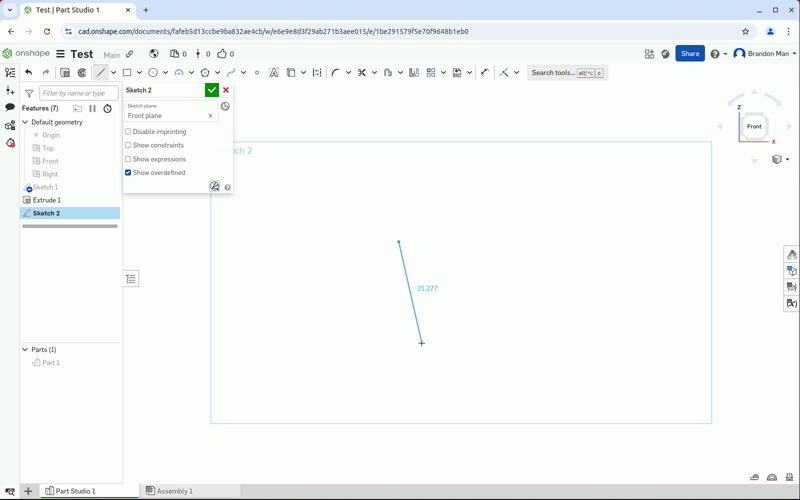
key_up(shift)
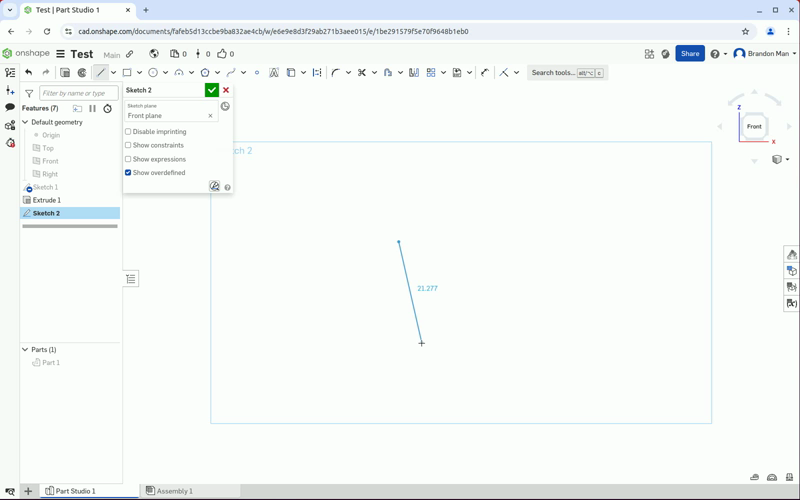
key_down(shift)
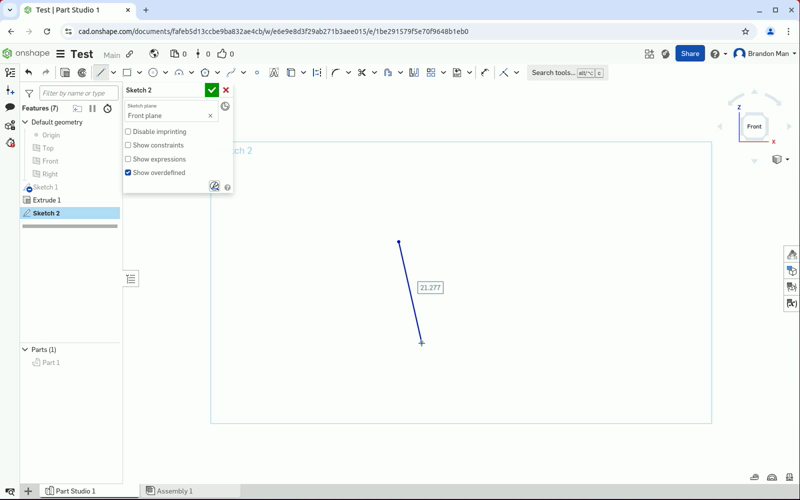
mouse_move(485, 342)
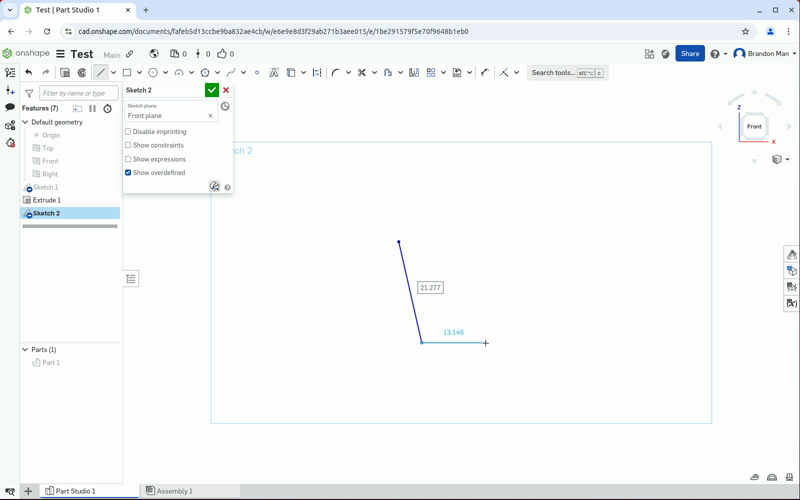
click(485, 342)
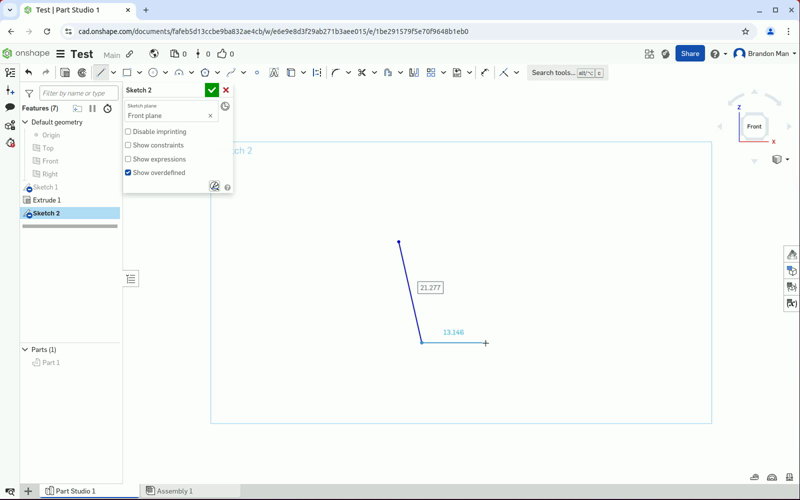
key_up(shift)
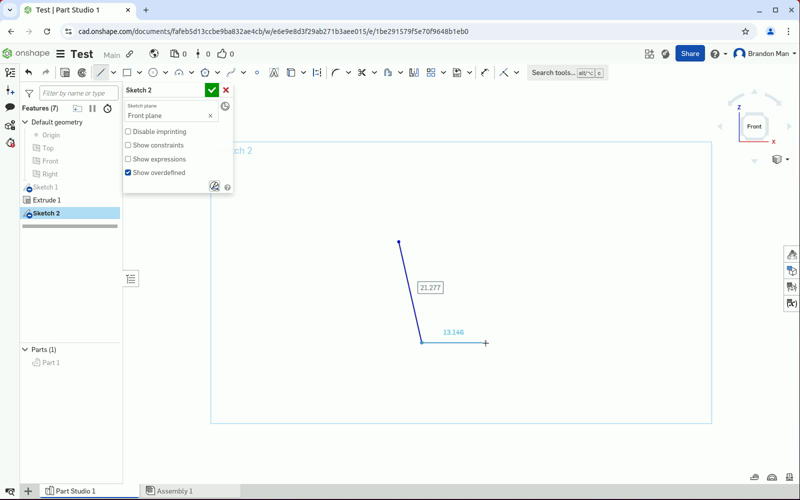
key_down(shift)
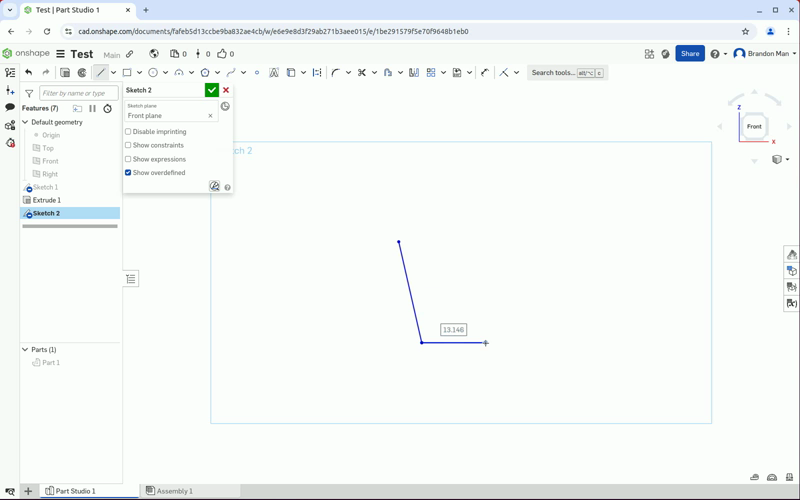
mouse_move(508, 241)
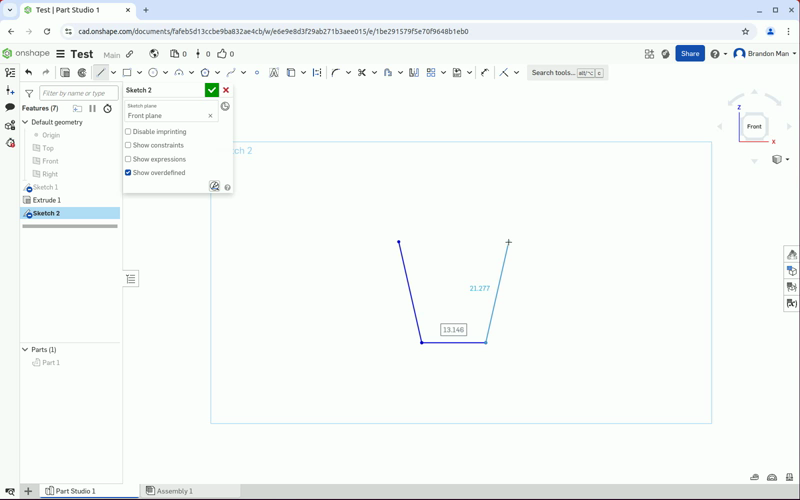
click(508, 241)
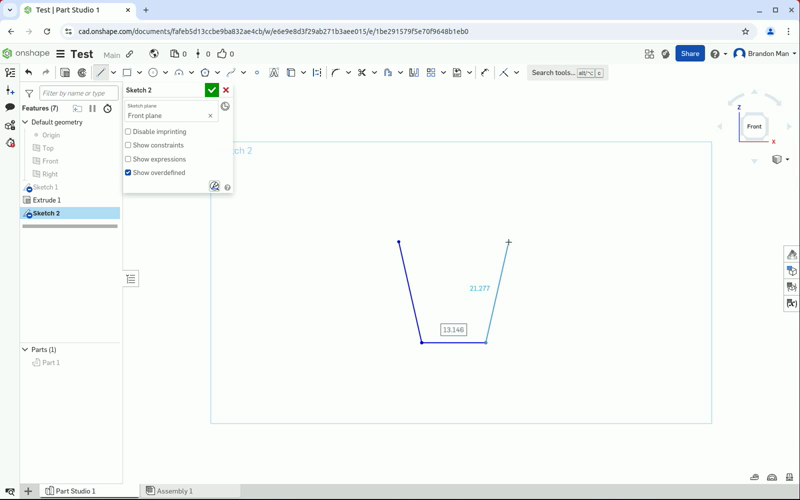
key_up(shift)
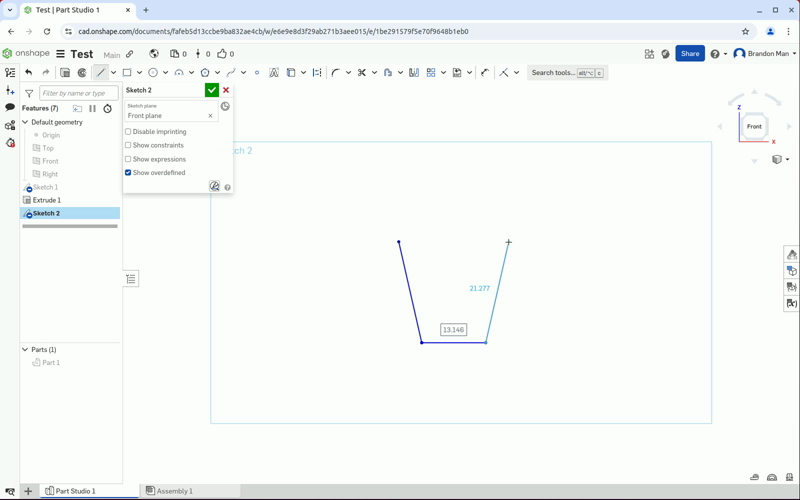
key_down(shift)
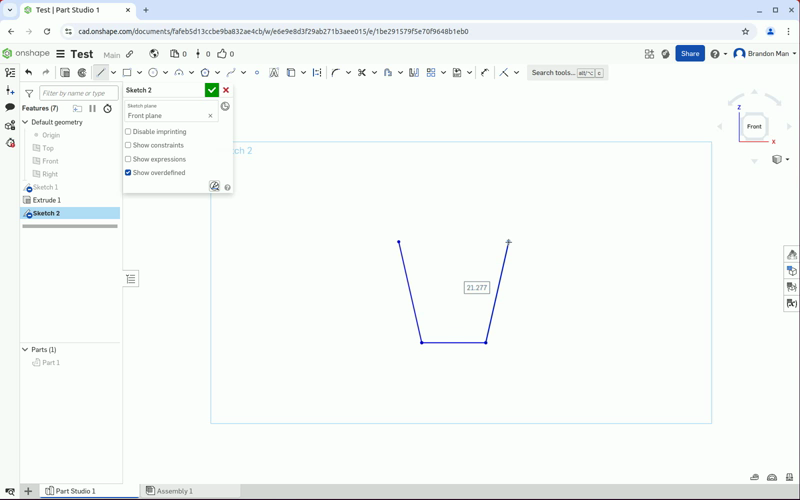
mouse_move(398, 241)
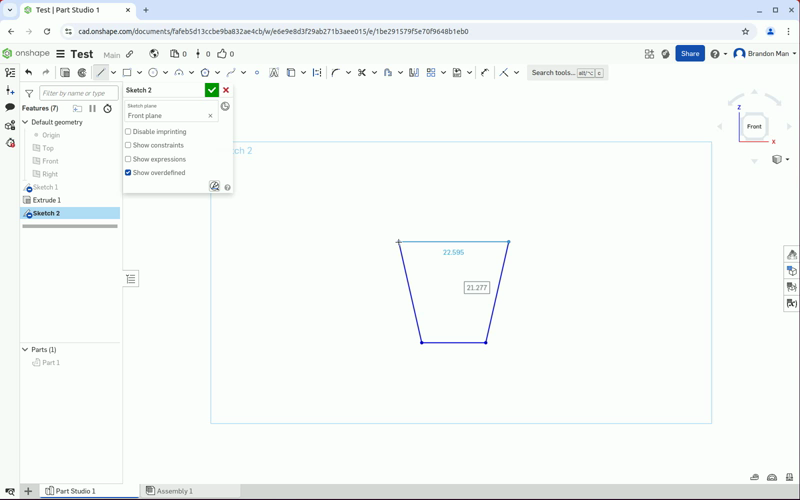
key_up(shift)
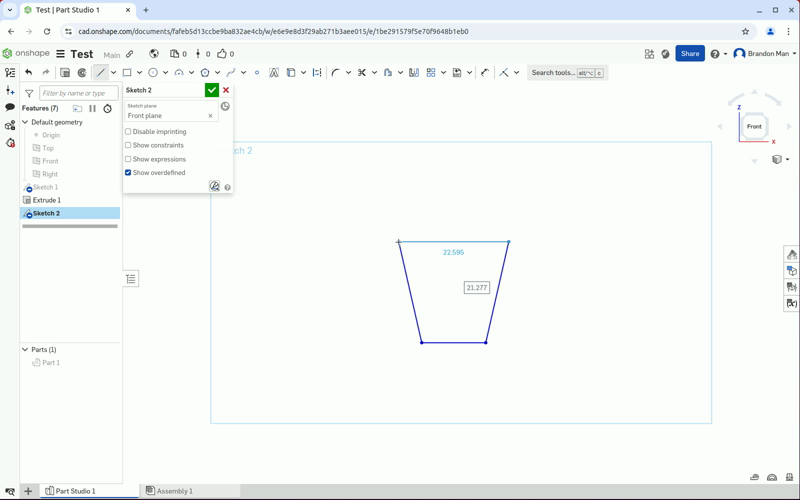
click(398, 241)
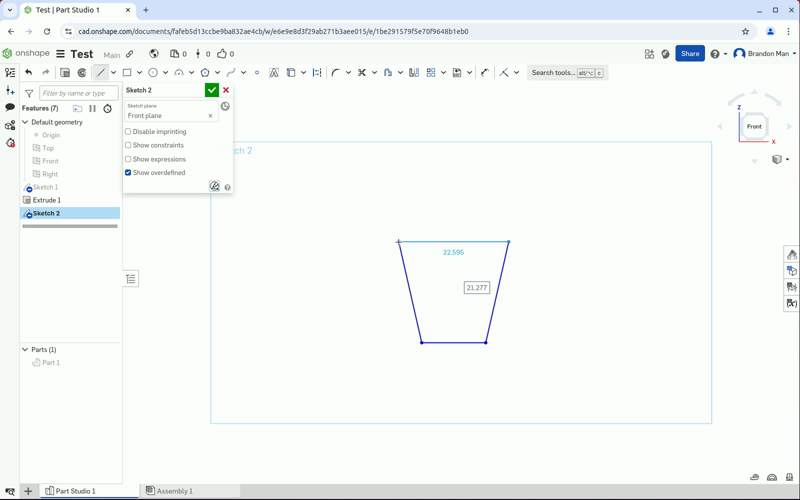
key(esc)
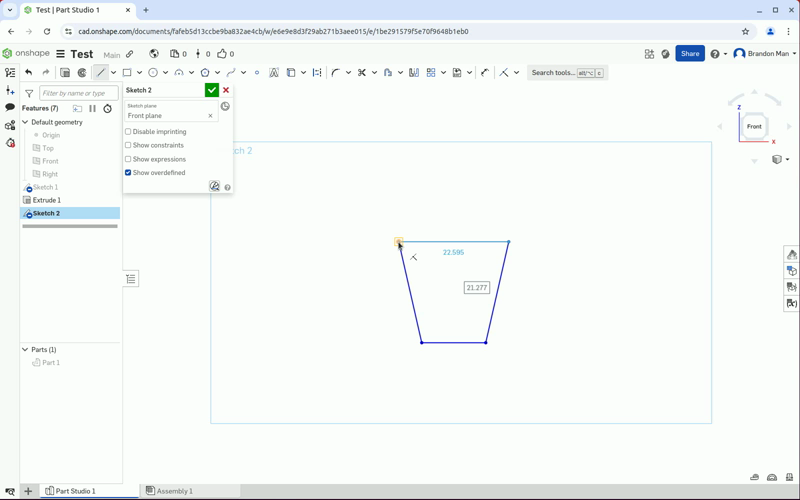
mouse_move(429, 285)
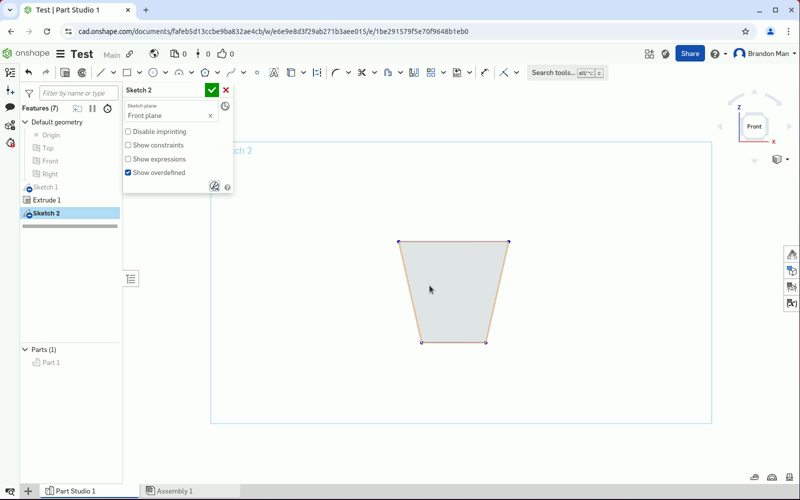
click(429, 285)
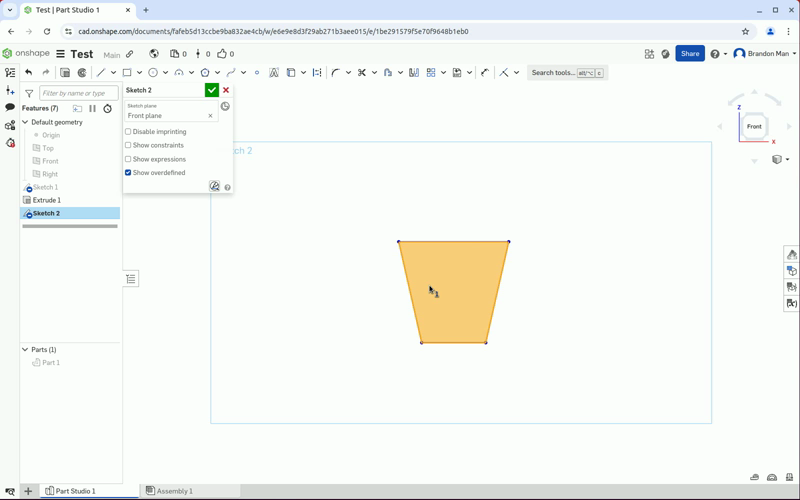
mouse_move(73, 352)
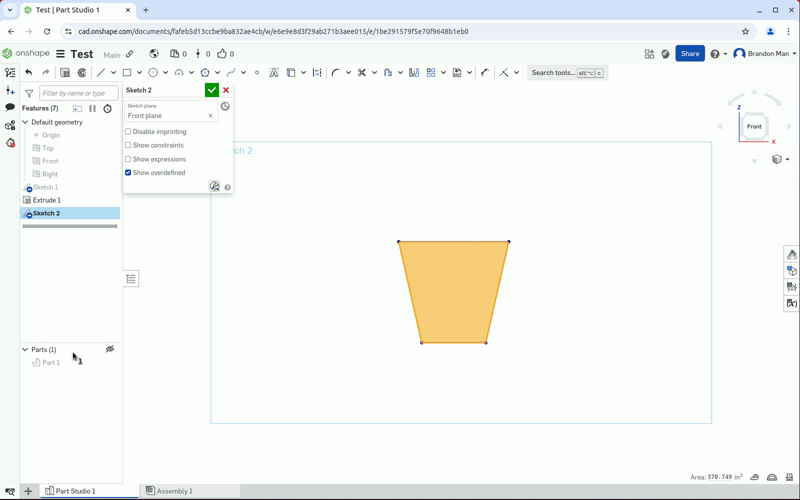
key(shift+y)
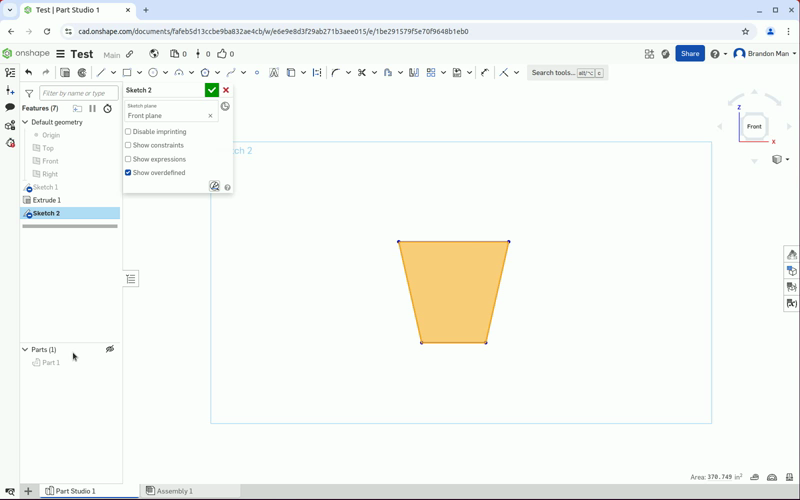
key(shift+e)
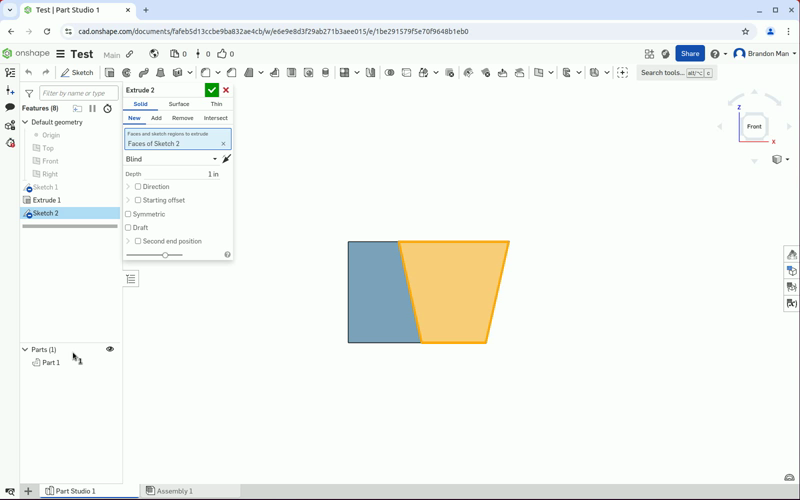
mouse_move(143, 106)
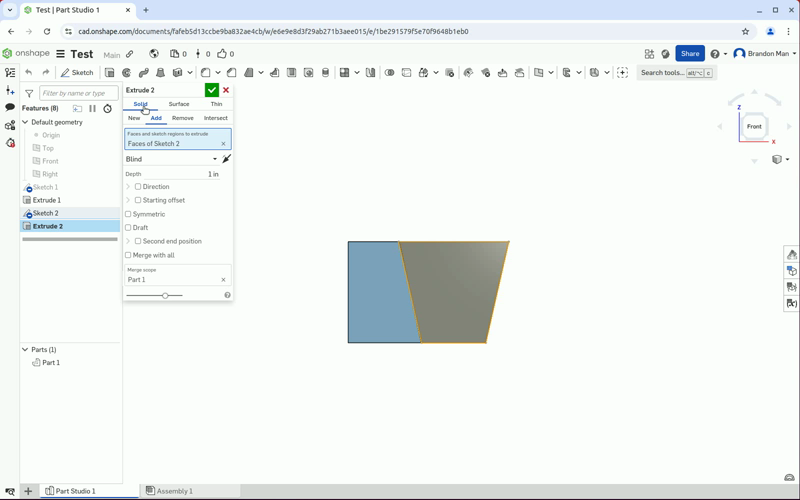
click(143, 106)
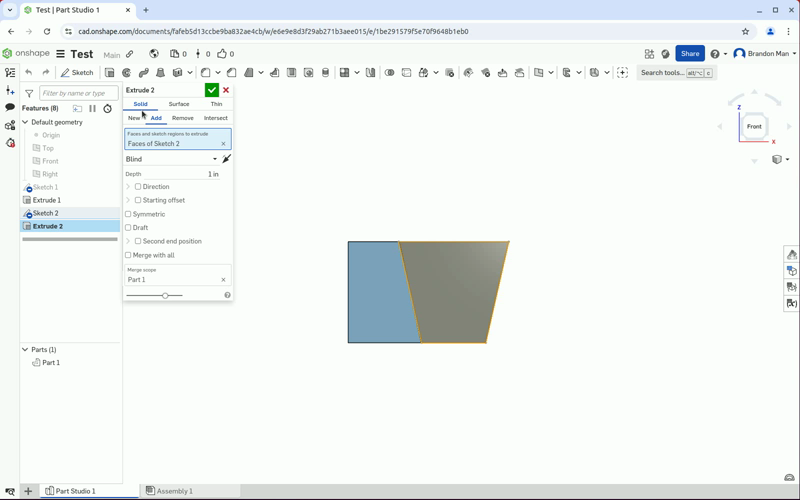
mouse_move(137, 120)
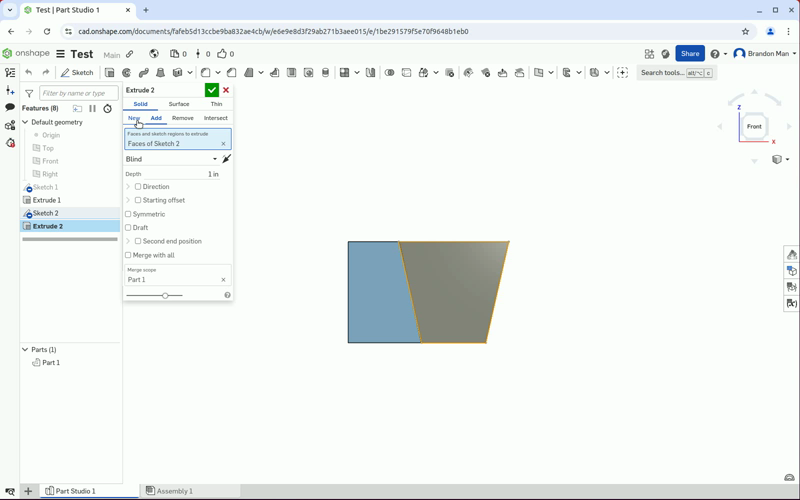
click(137, 120)
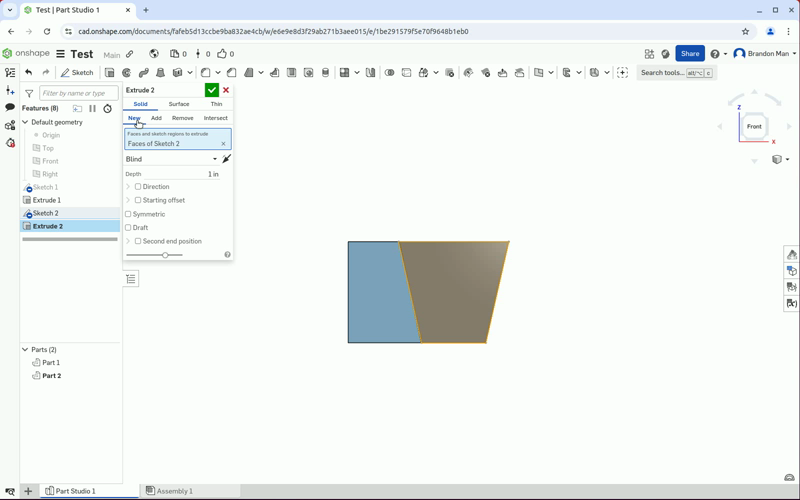
key(tab, 4)
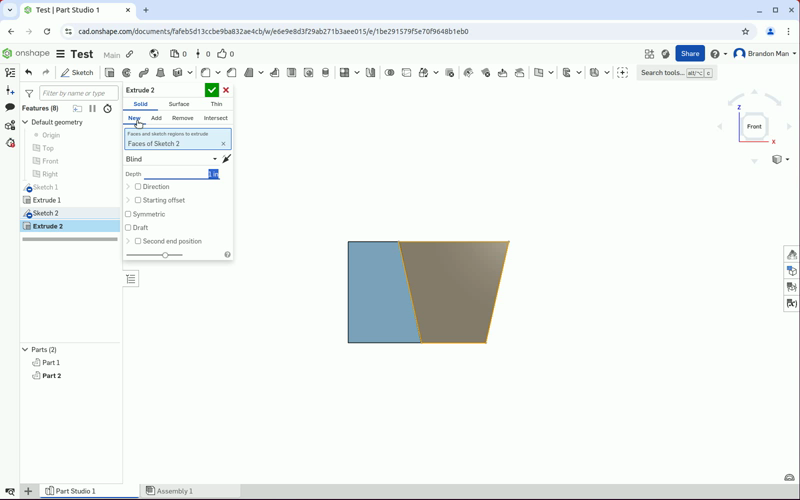
text(5.536)
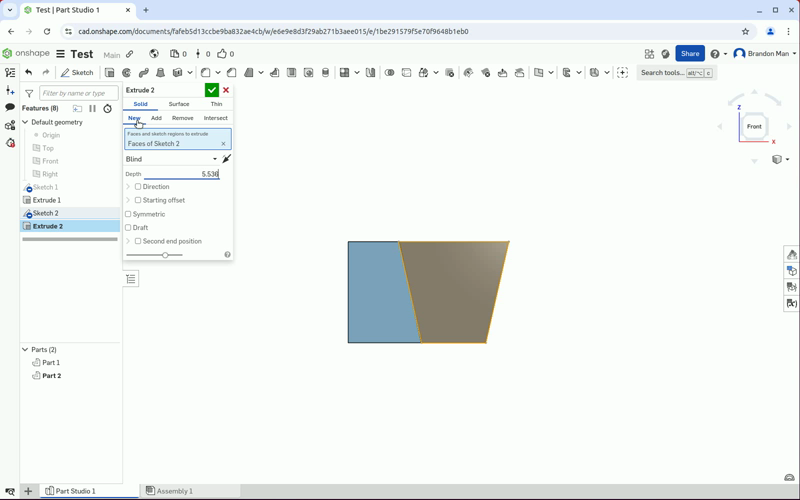
key(enter)
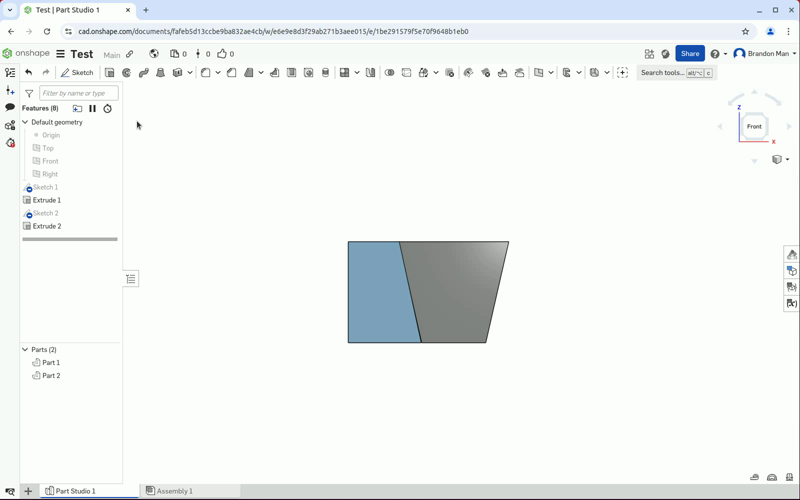
key(shift+h)
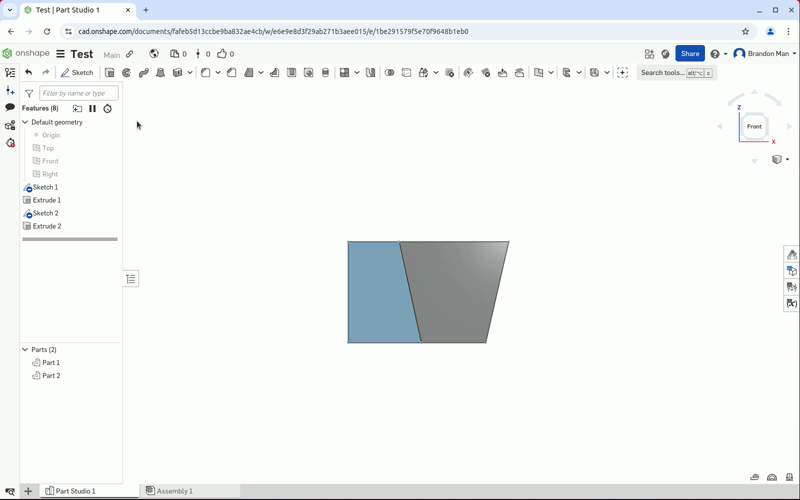
key(shift+h)
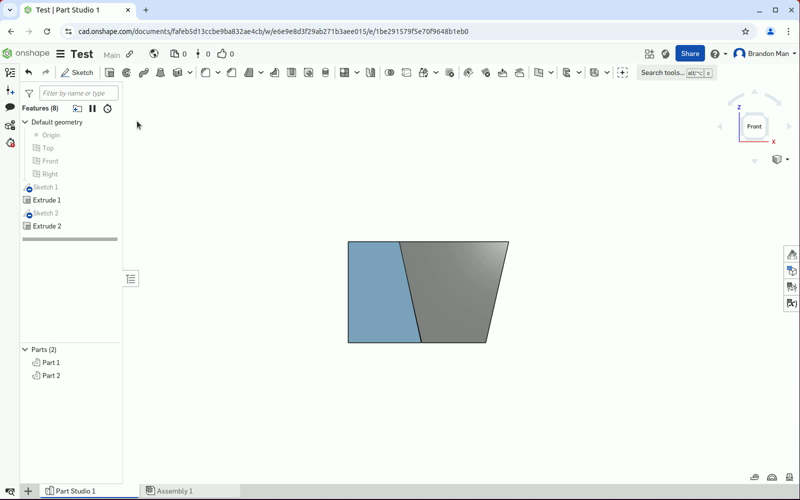
mouse_move(73, 189)
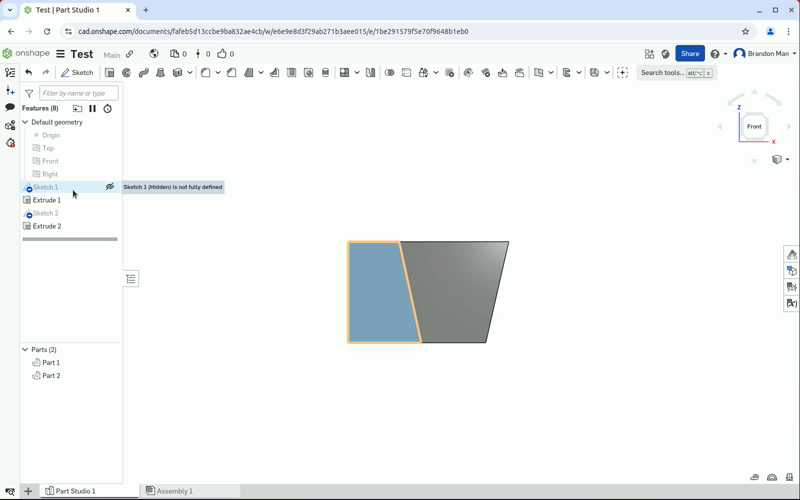
click(73, 189)
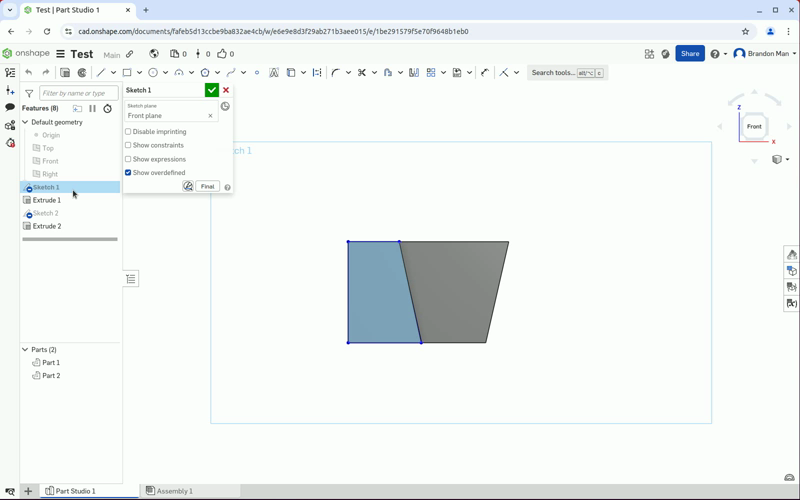
mouse_move(229, 92)
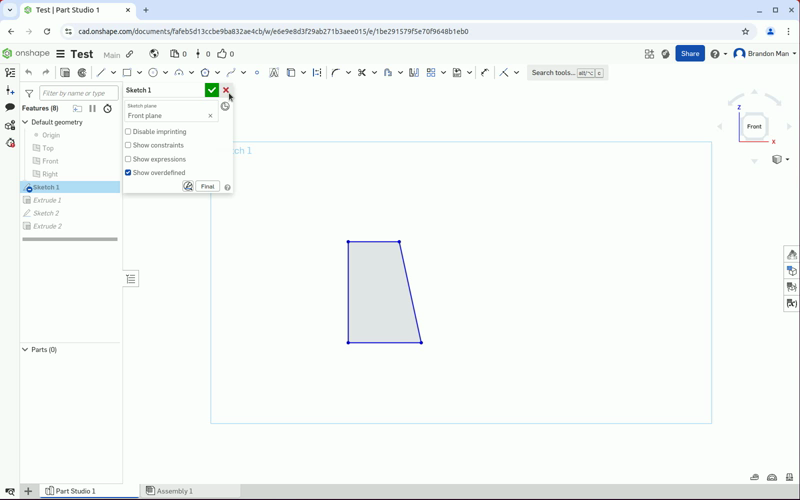
click(229, 92)
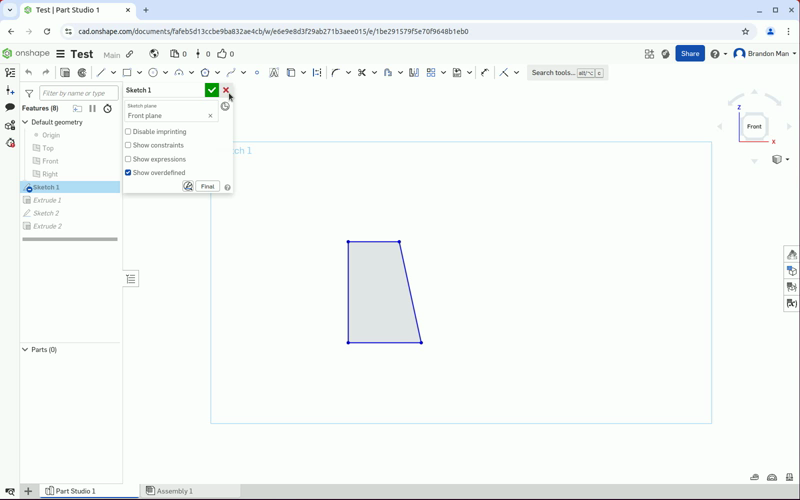
key(shift+s)
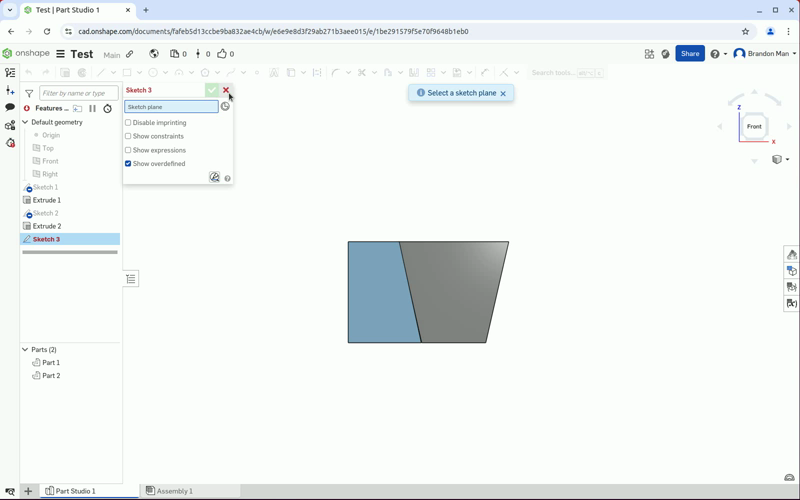
mouse_move(73, 163)
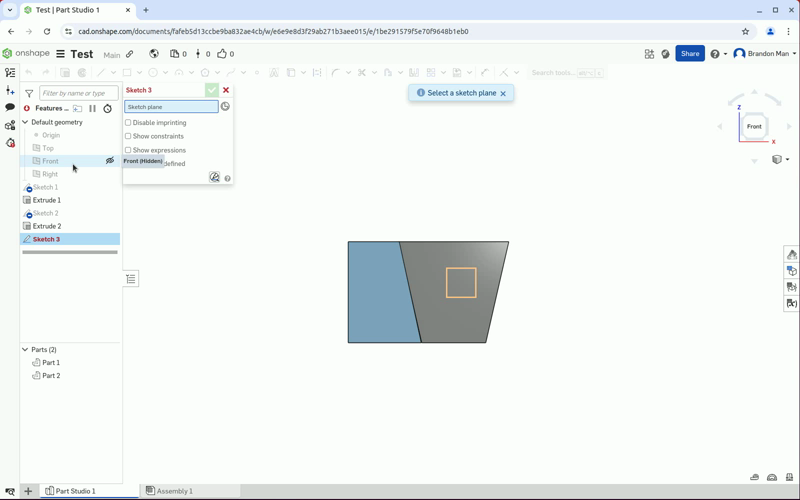
click(73, 163)
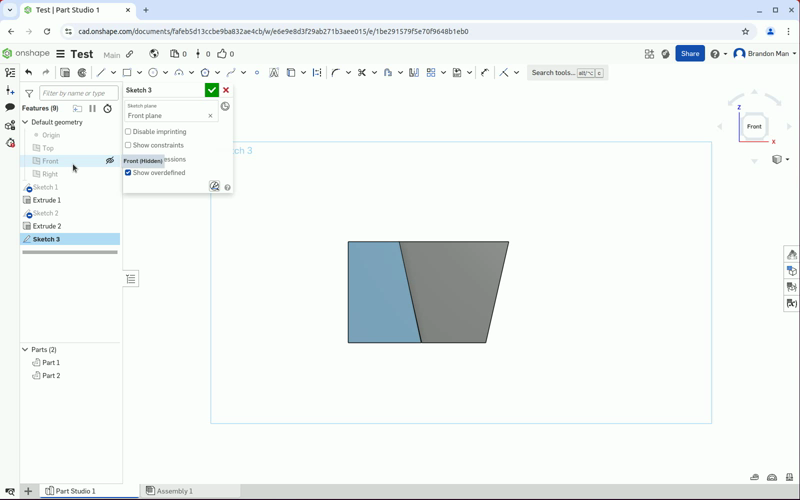
mouse_move(73, 352)
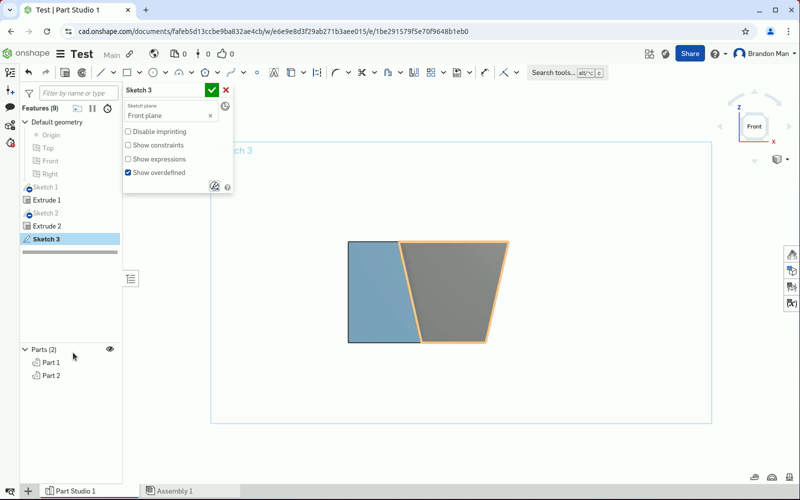
key(y)
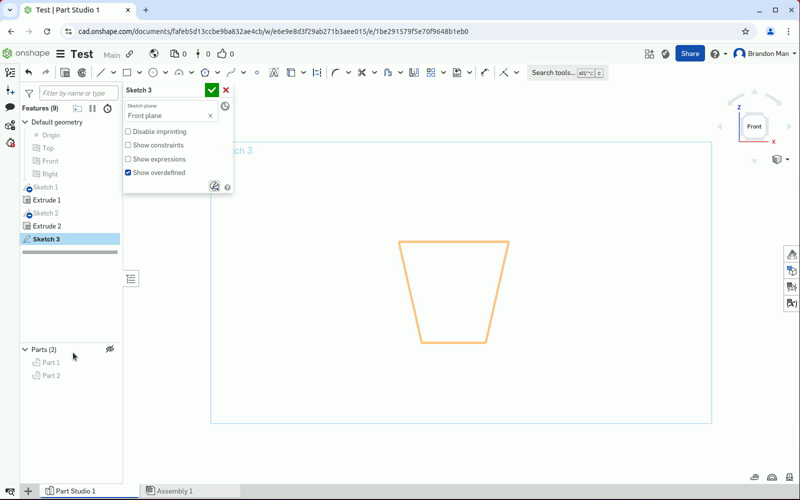
key(l)
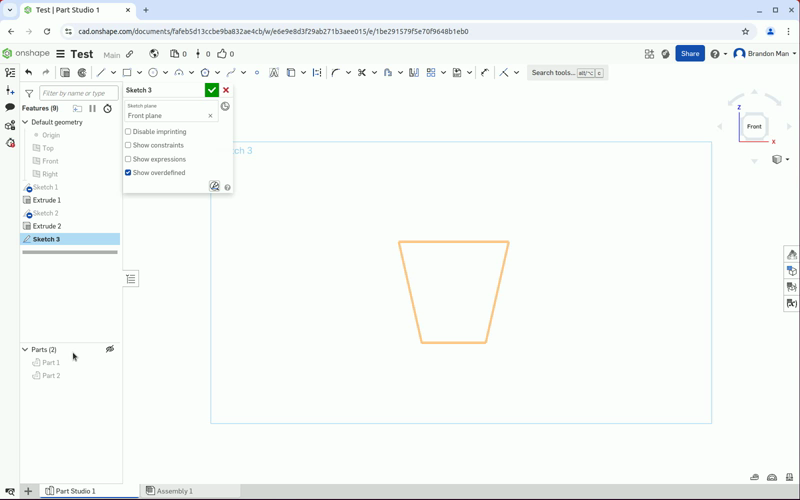
key_down(shift)
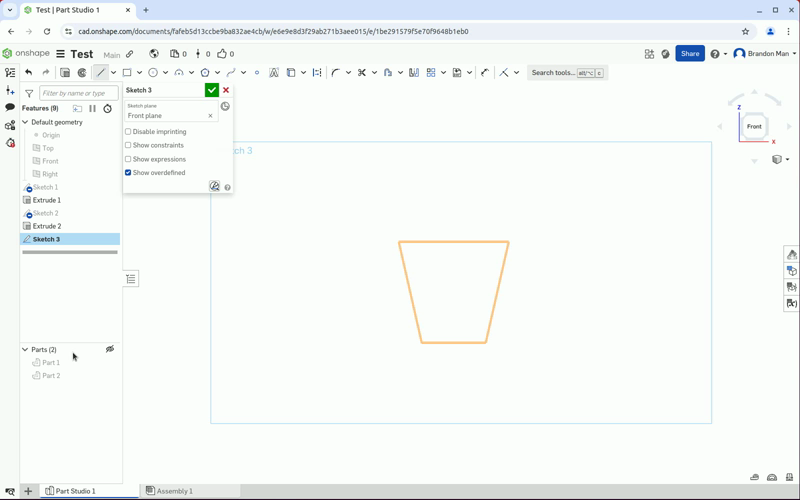
mouse_move(485, 342)
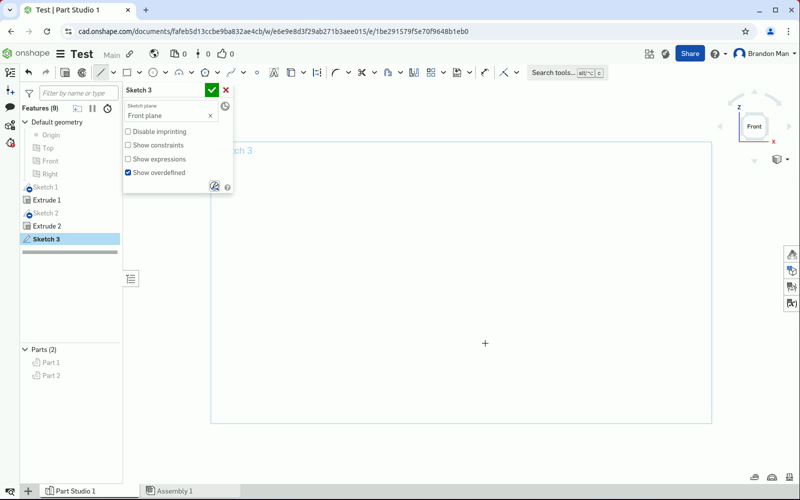
click(485, 342)
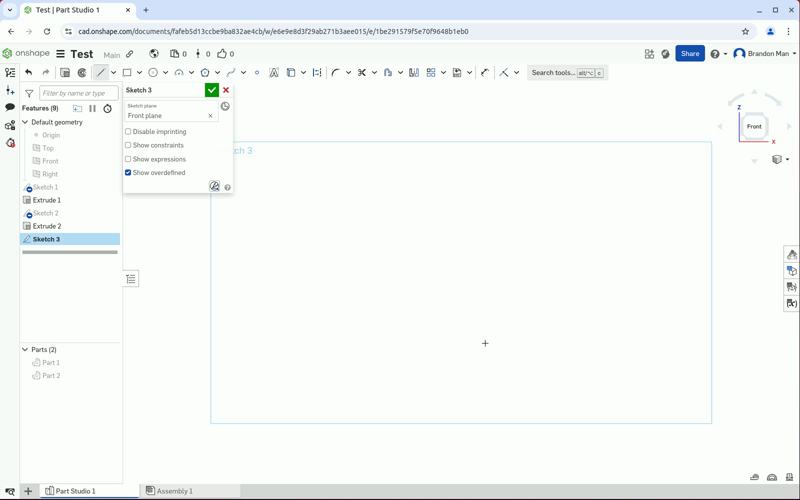
key_up(shift)
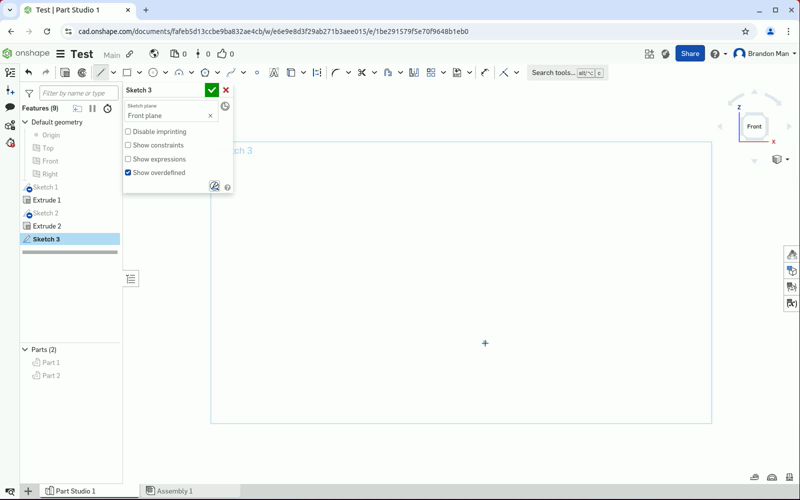
key_down(shift)
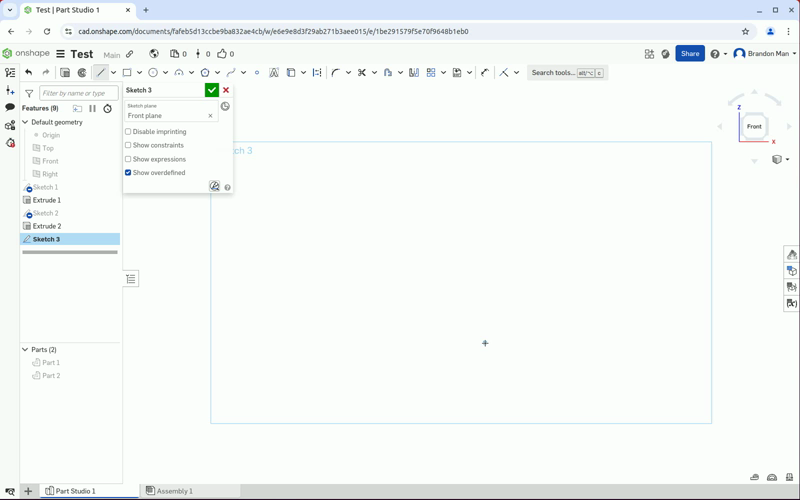
mouse_move(558, 342)
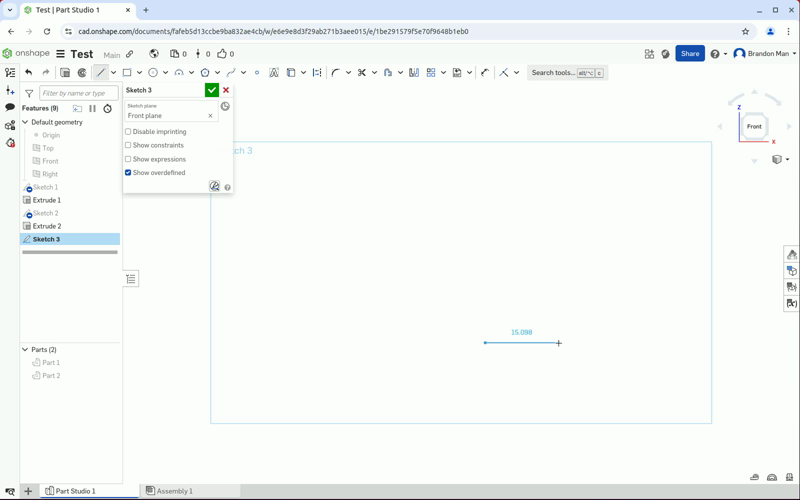
click(558, 342)
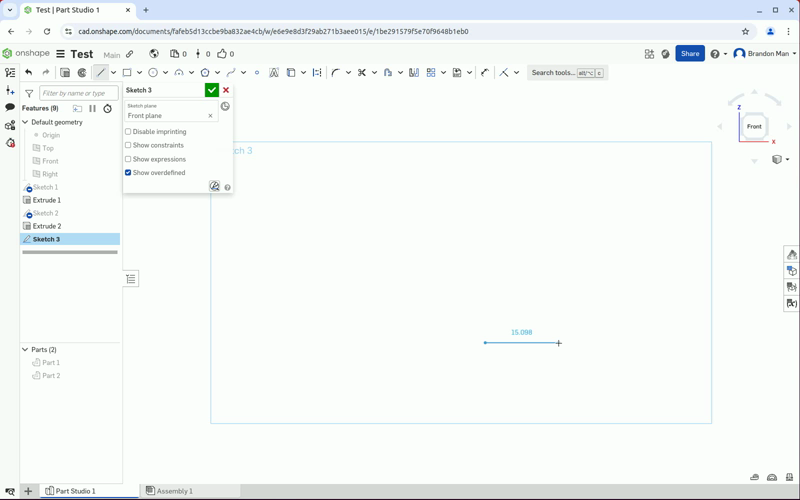
key_up(shift)
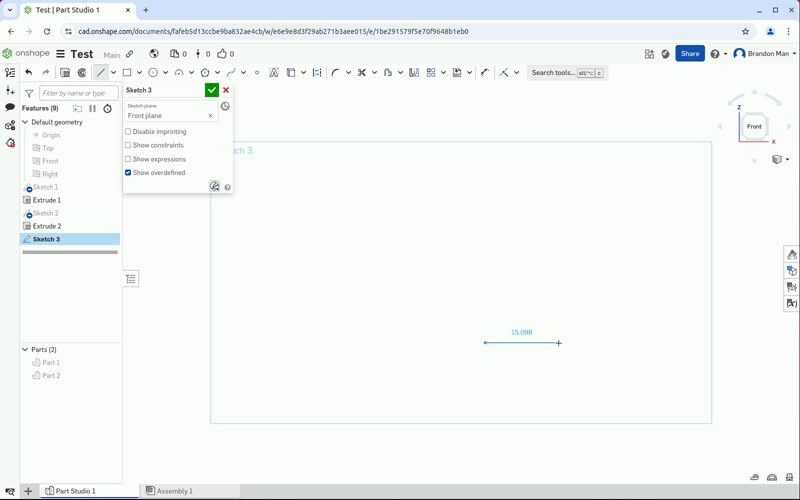
key_down(shift)
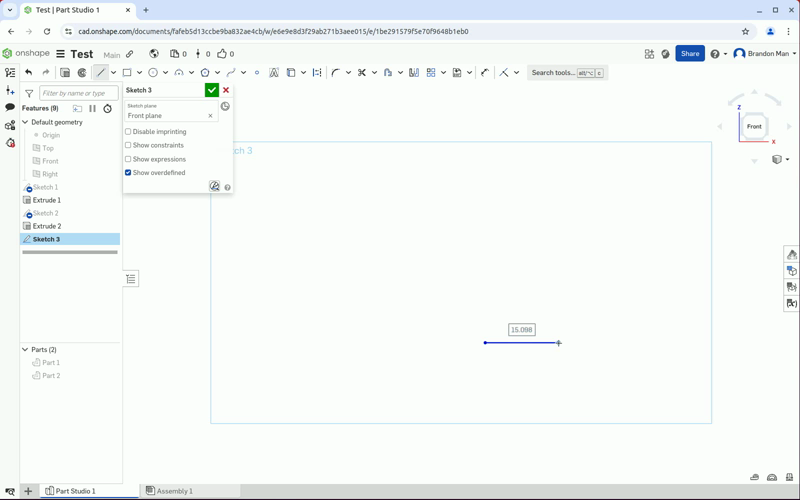
mouse_move(558, 241)
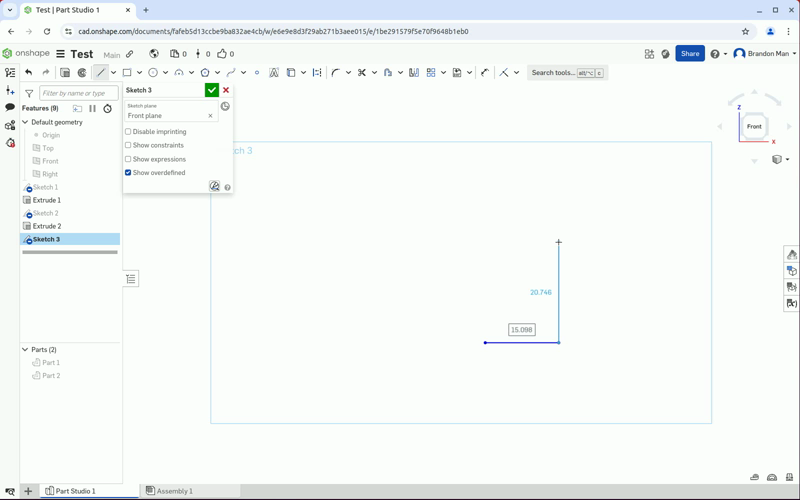
click(558, 241)
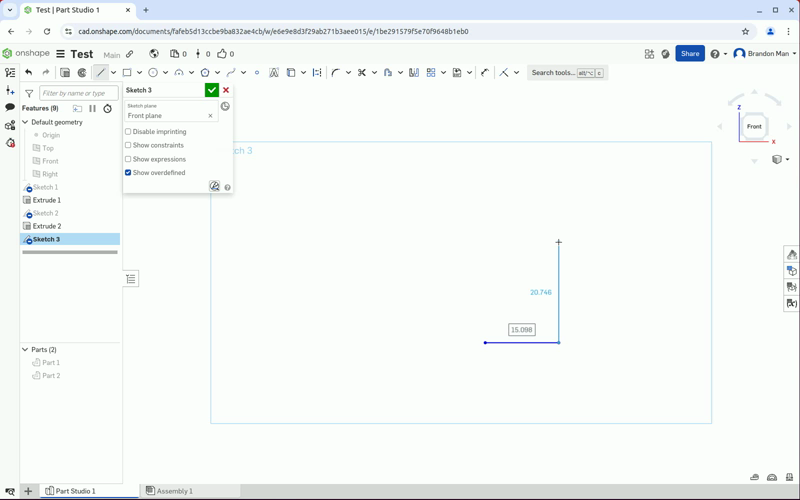
key_up(shift)
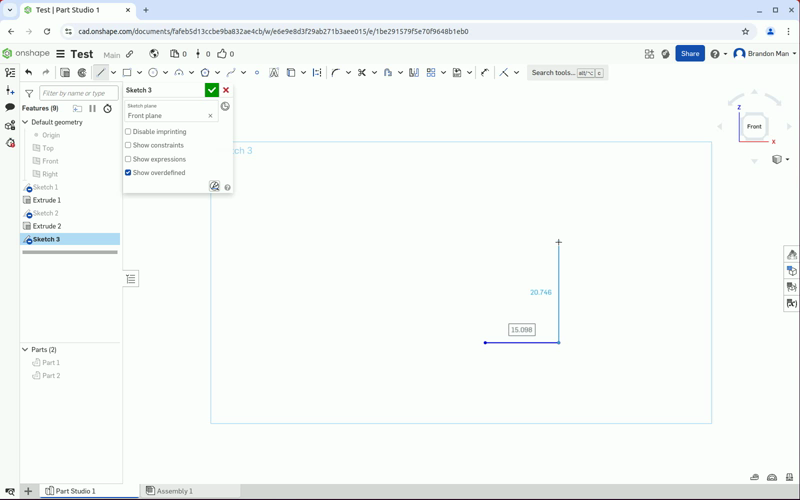
key_down(shift)
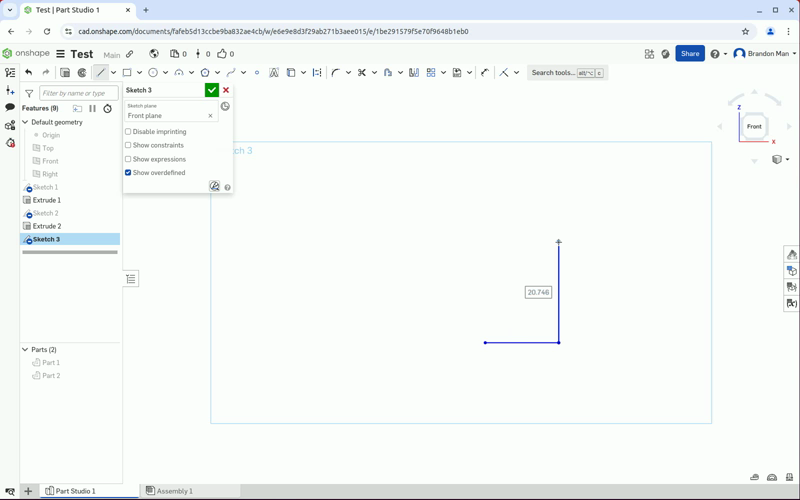
mouse_move(588, 241)
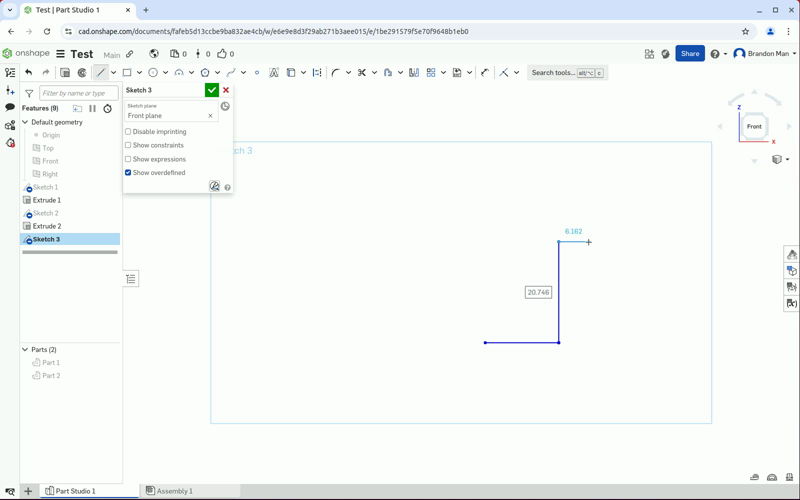
mouse_move(508, 241)
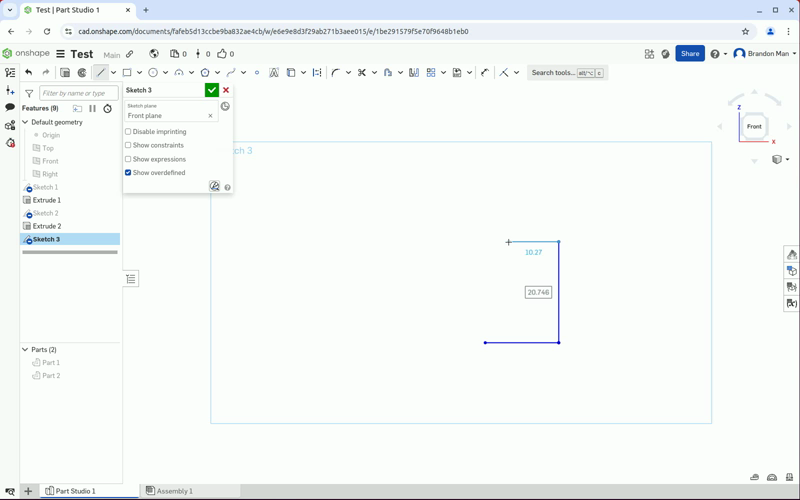
click(508, 241)
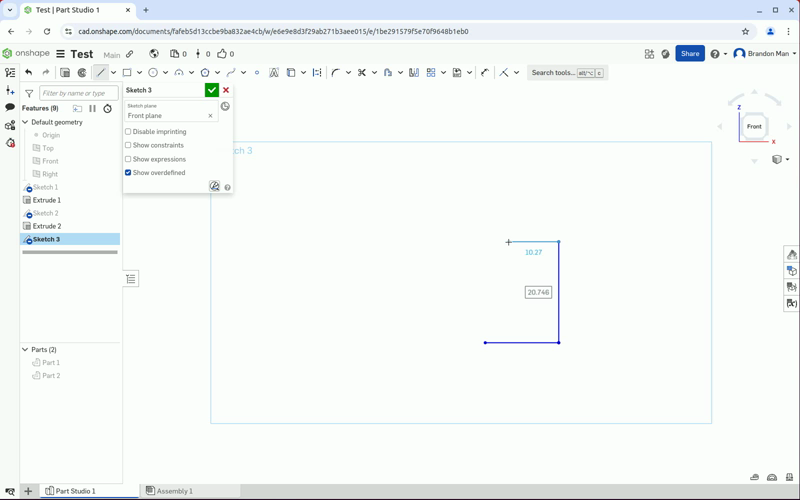
key_up(shift)
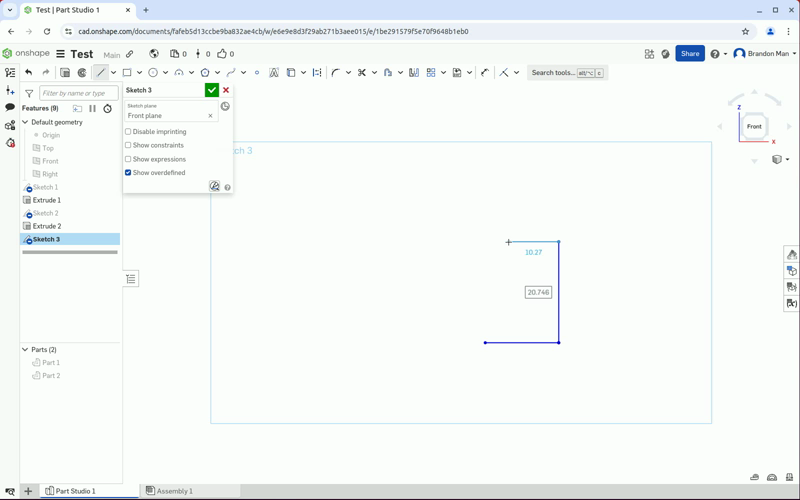
key_down(shift)
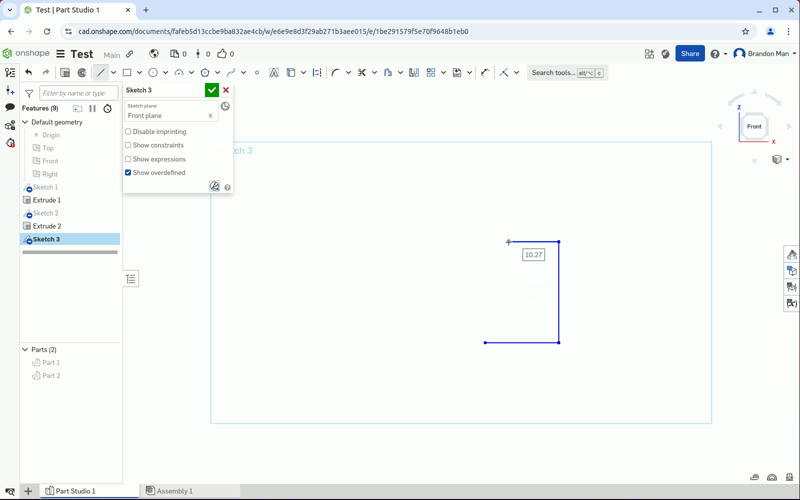
mouse_move(485, 342)
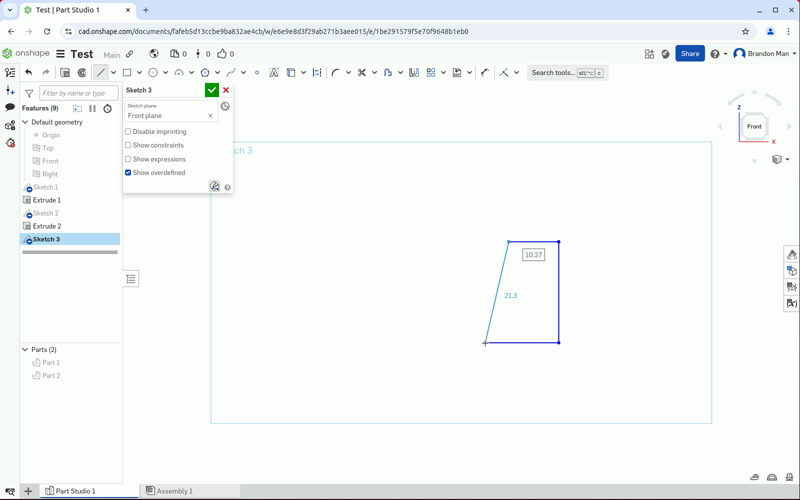
key_up(shift)
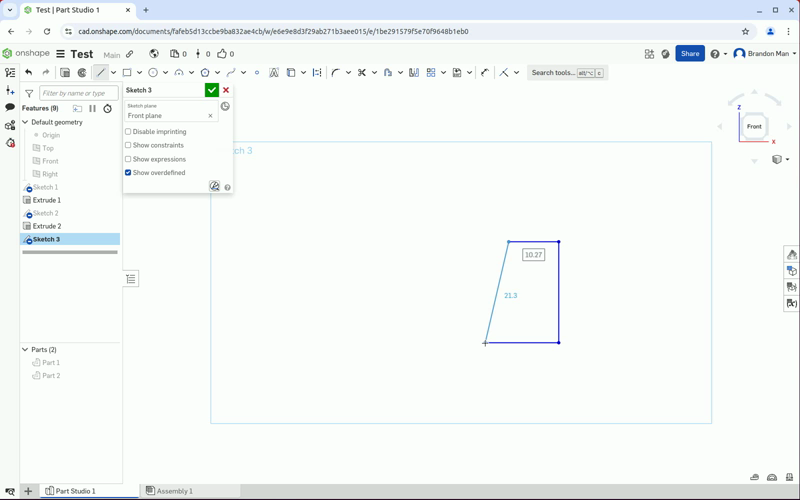
click(485, 342)
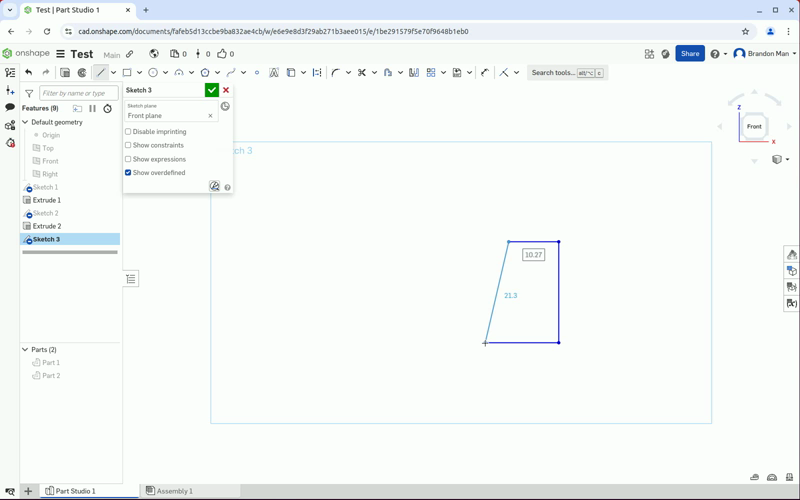
key(esc)
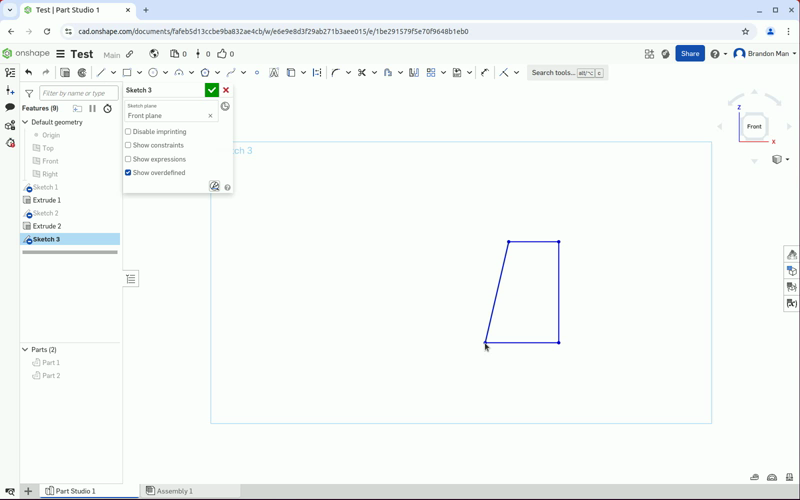
mouse_move(522, 311)
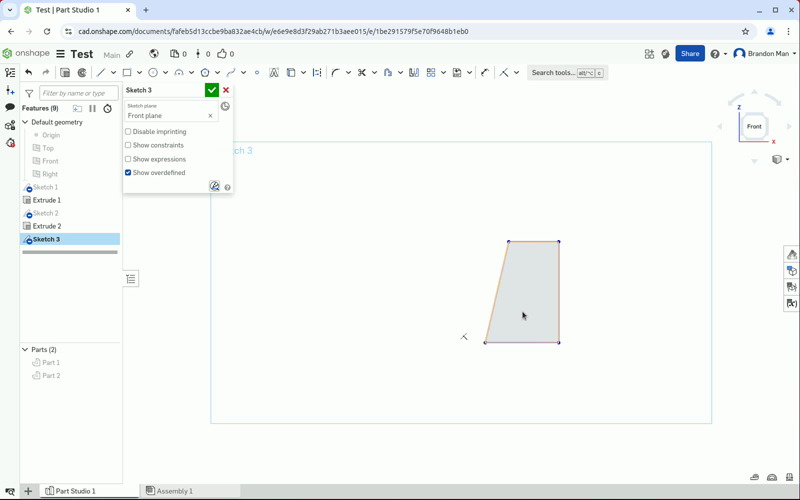
click(522, 311)
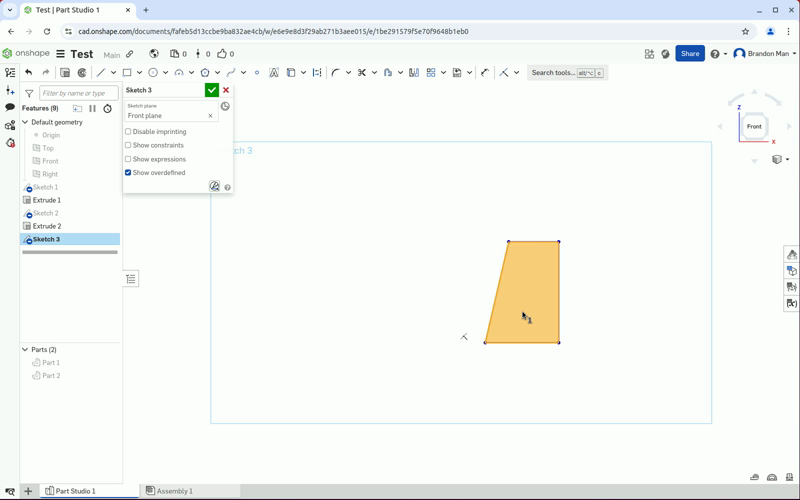
mouse_move(73, 352)
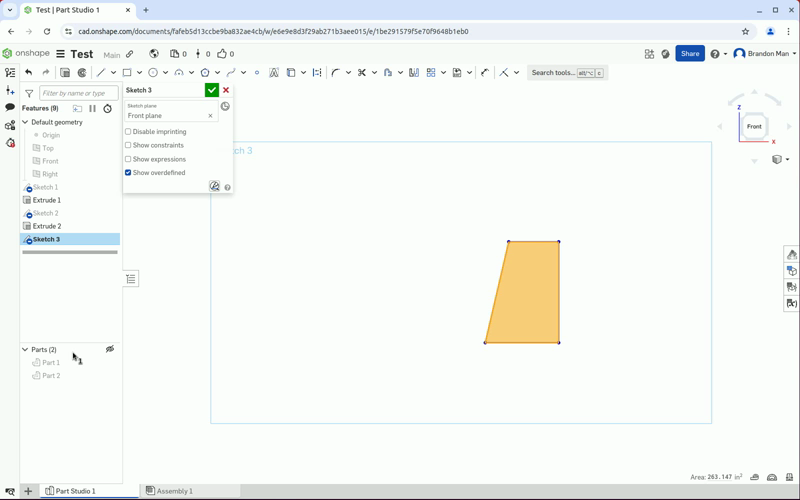
key(shift+y)
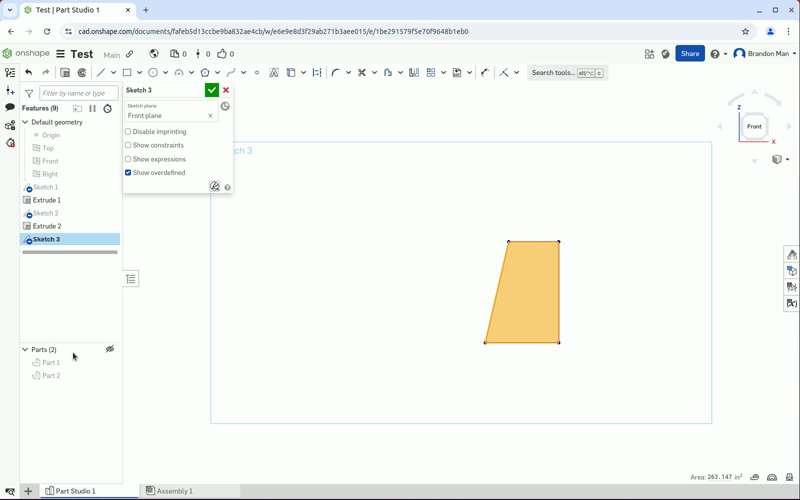
key(shift+e)
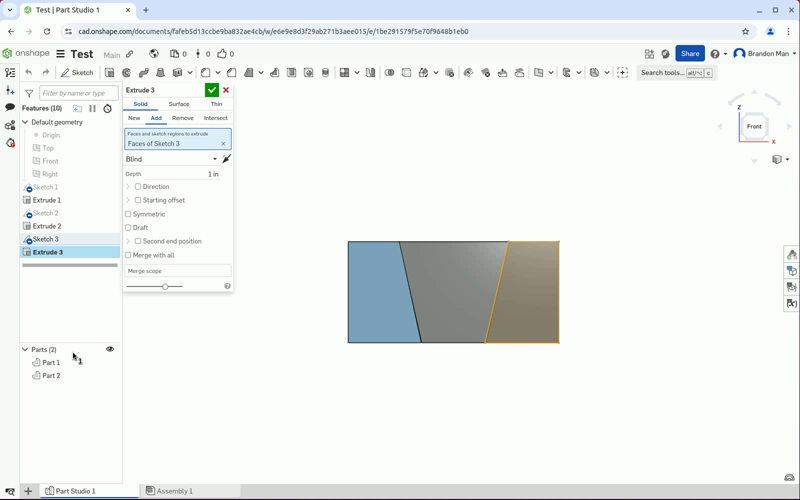
mouse_move(143, 106)
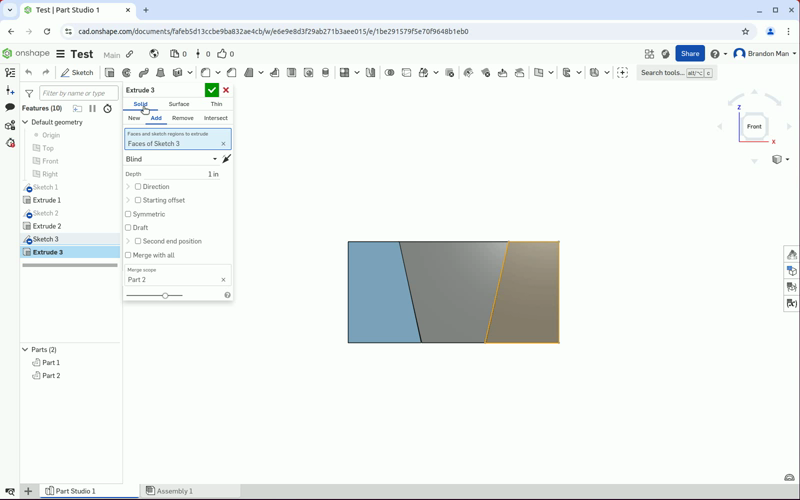
click(143, 106)
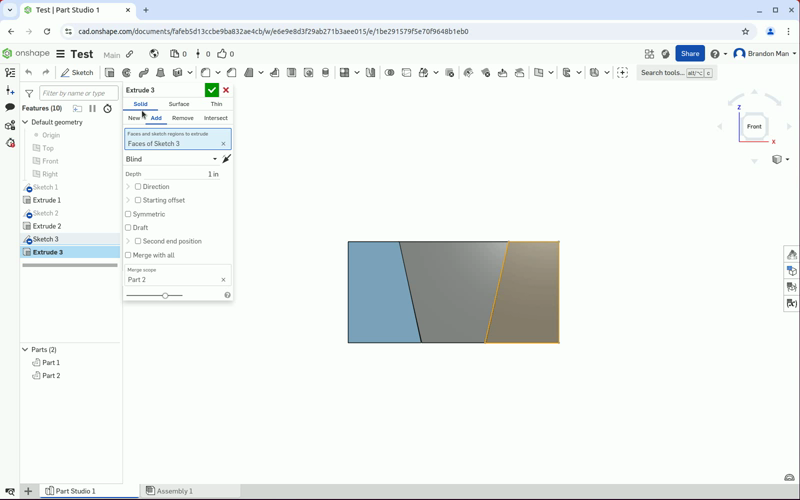
mouse_move(137, 120)
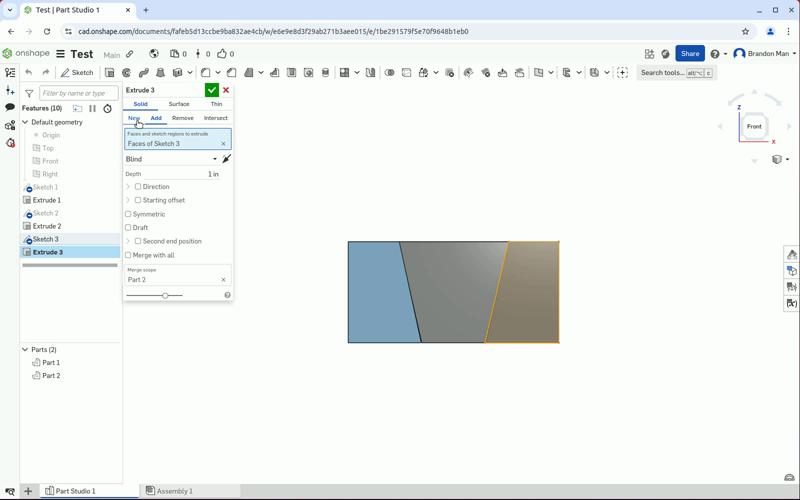
click(137, 120)
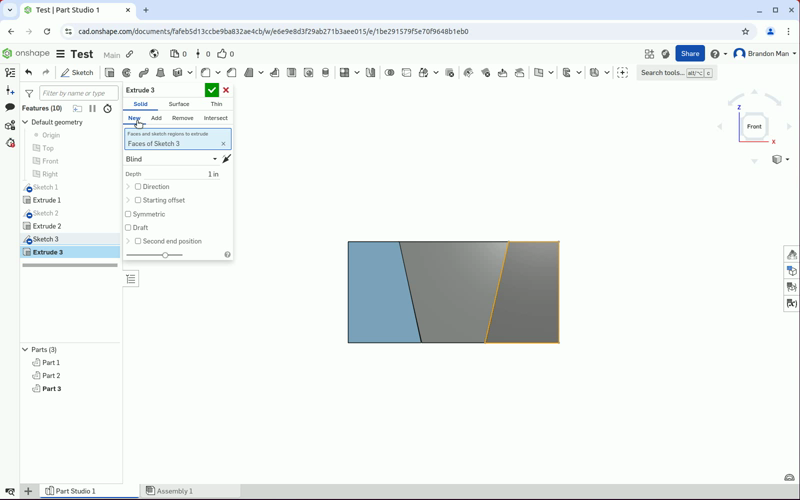
key(tab, 4)
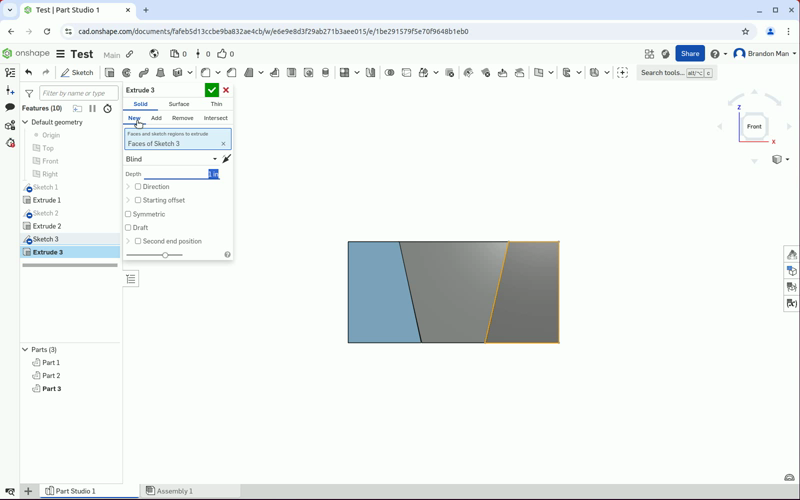
text(11.313)
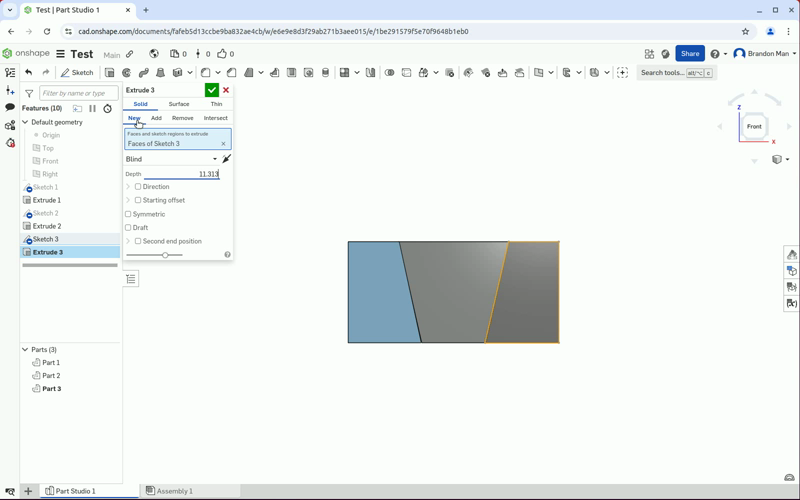
key(enter)
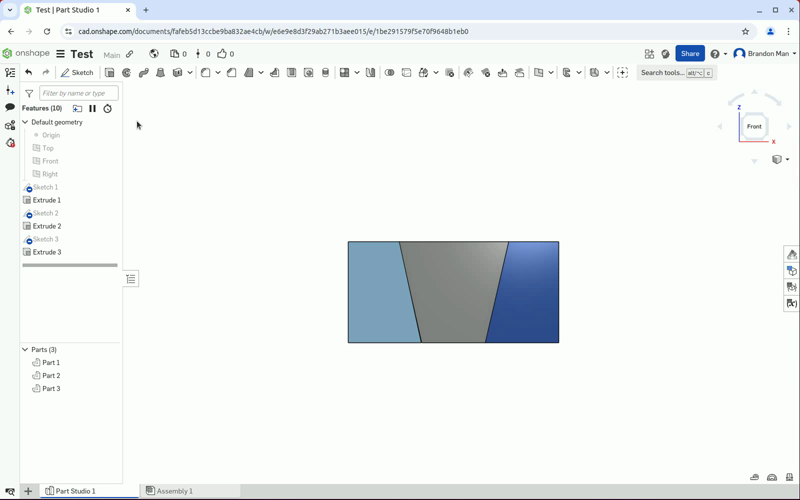
key(shift+h)
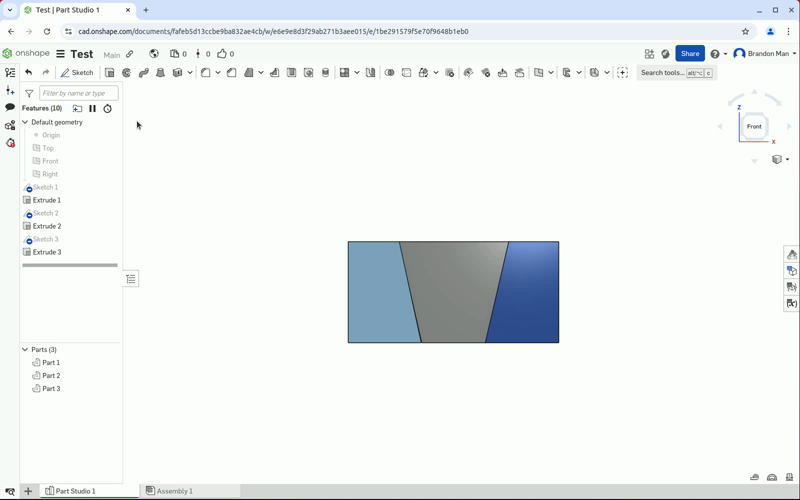
key(shift+h)
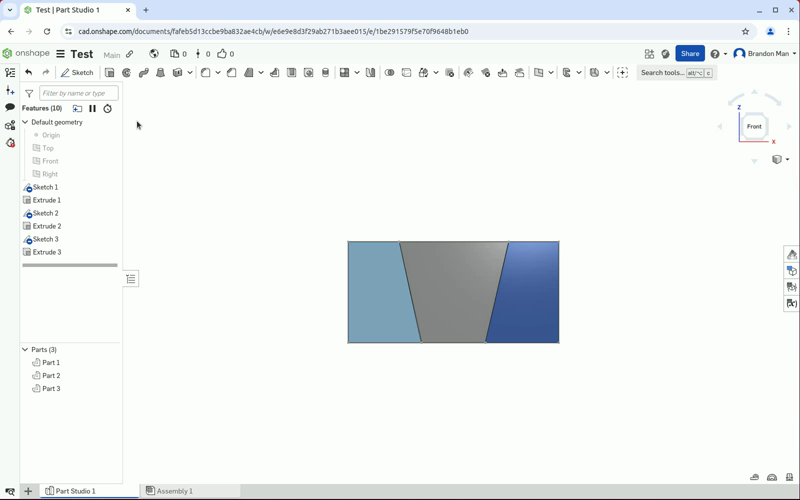
key(shift+7)
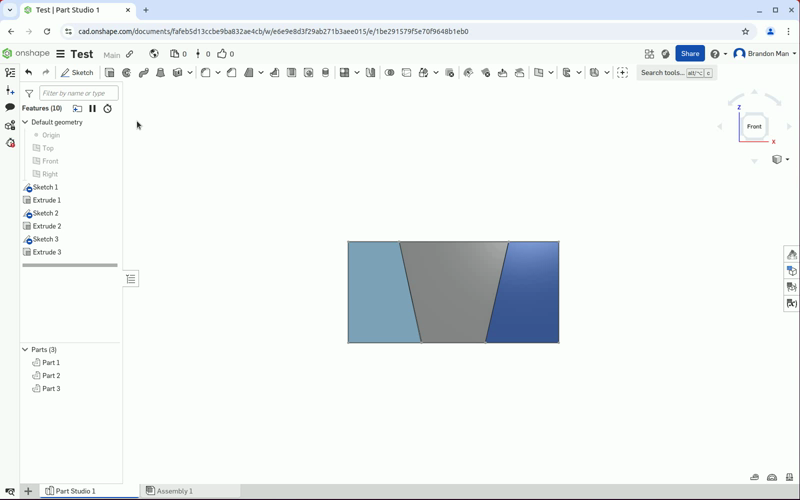
key(left, 2)
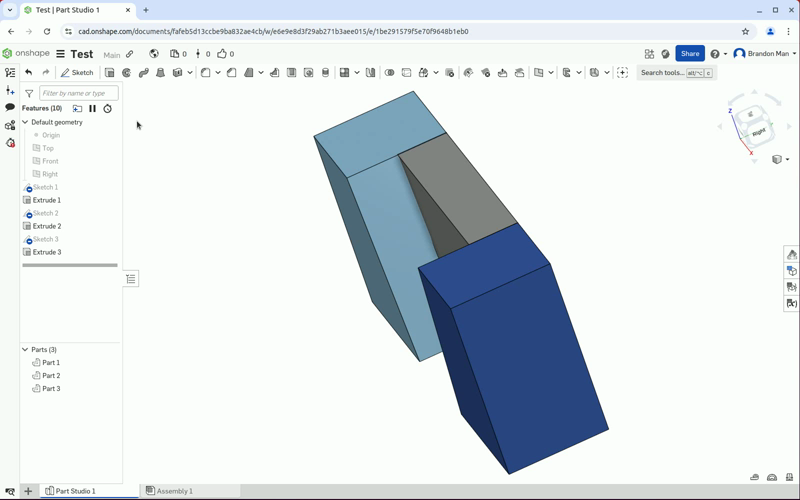
key(down, 2)
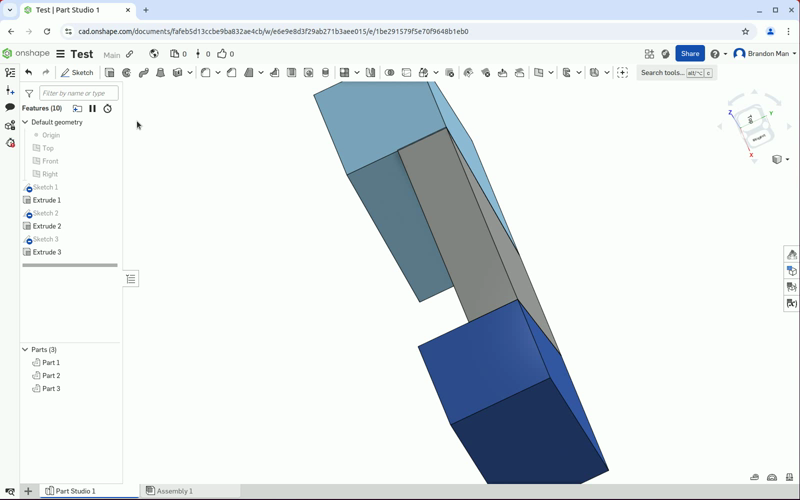
key(up, 2)
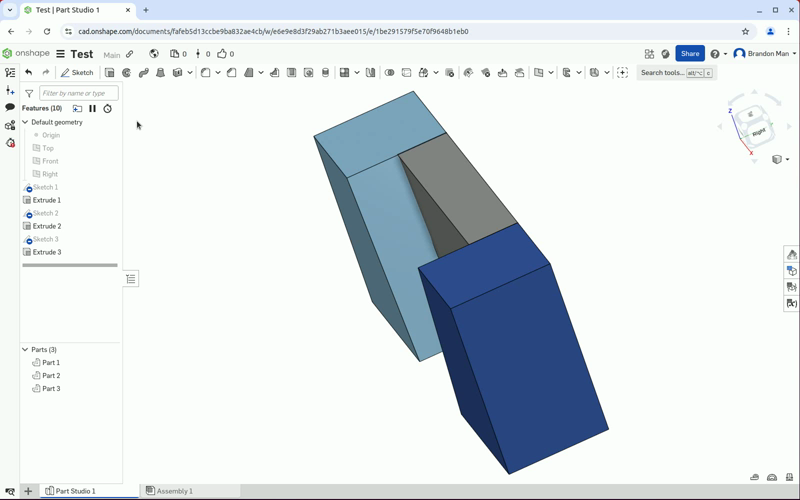
key(right, 2)
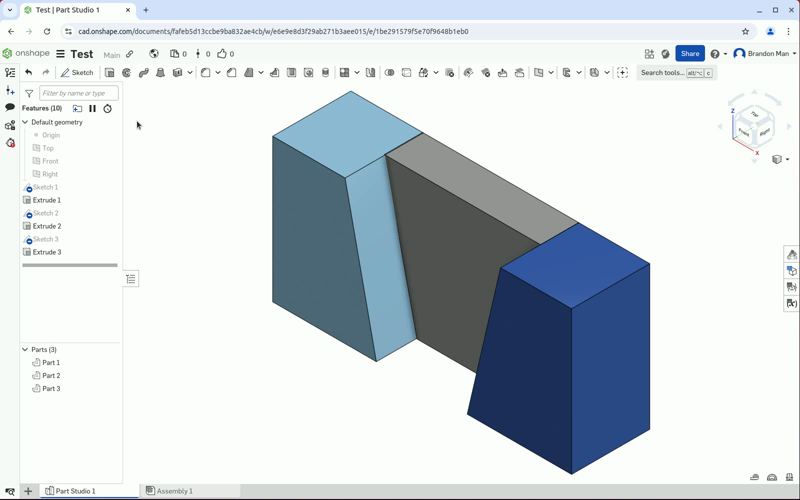
mouse_move(73, 189)
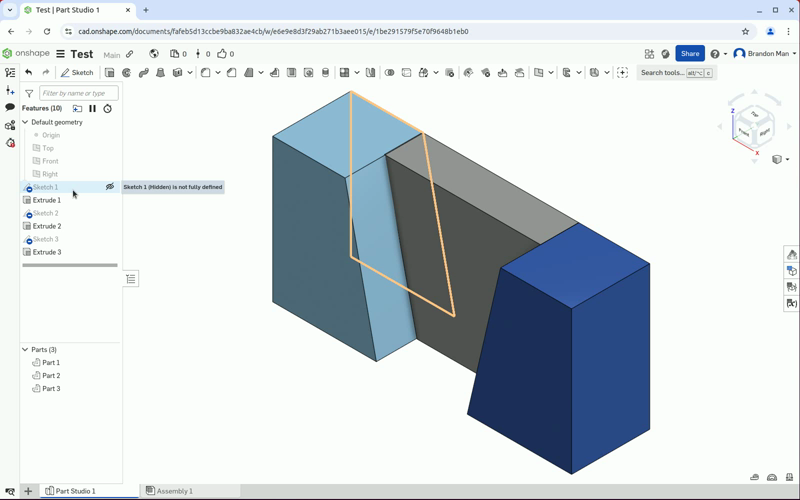
click(73, 189)